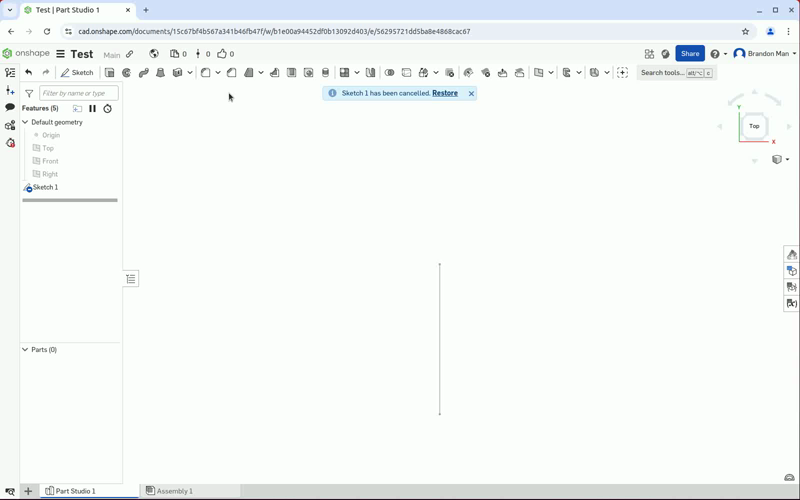
key(shift+h)
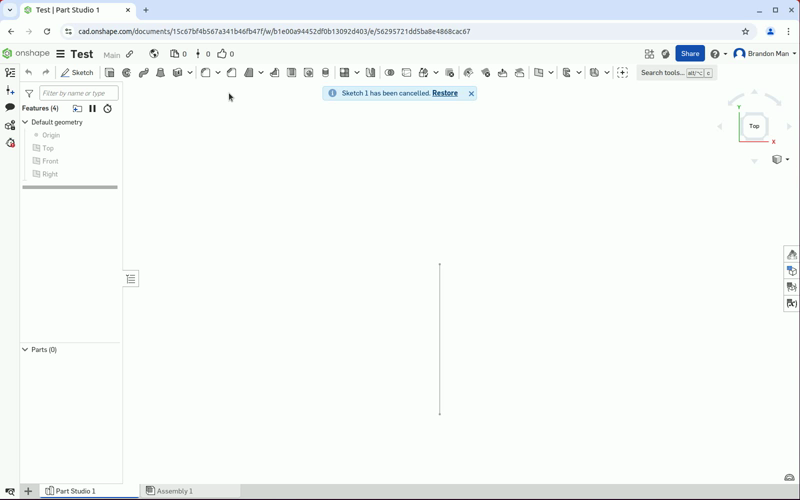
mouse_move(73, 352)
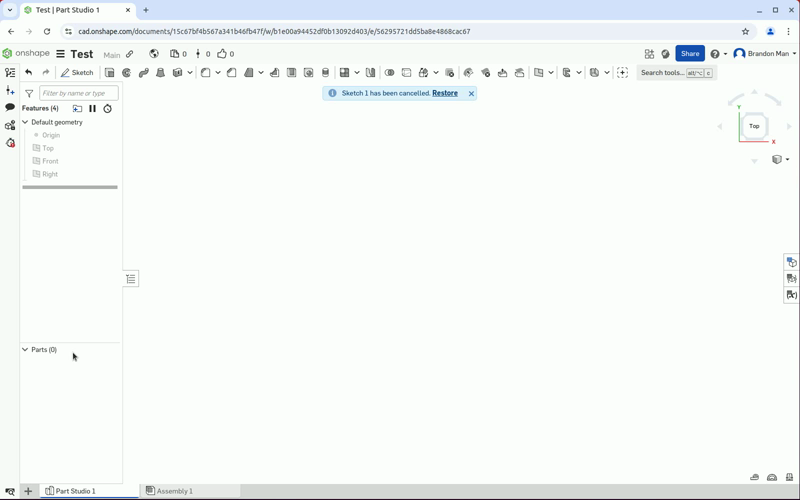
key(y)
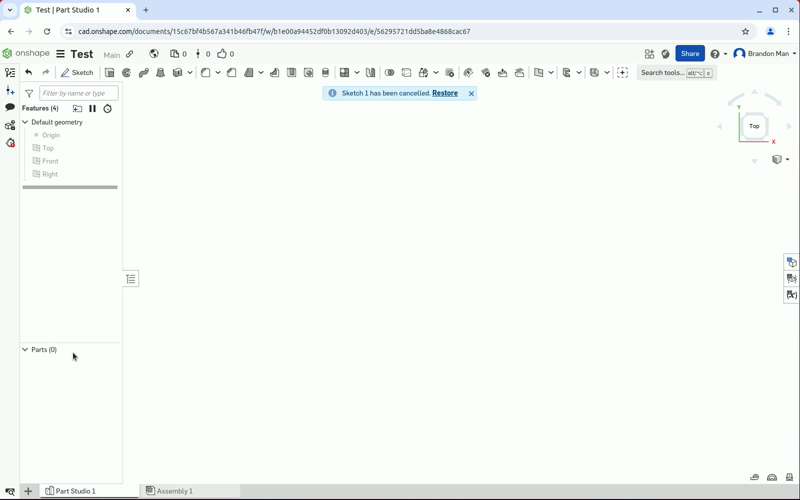
key(shift+p)
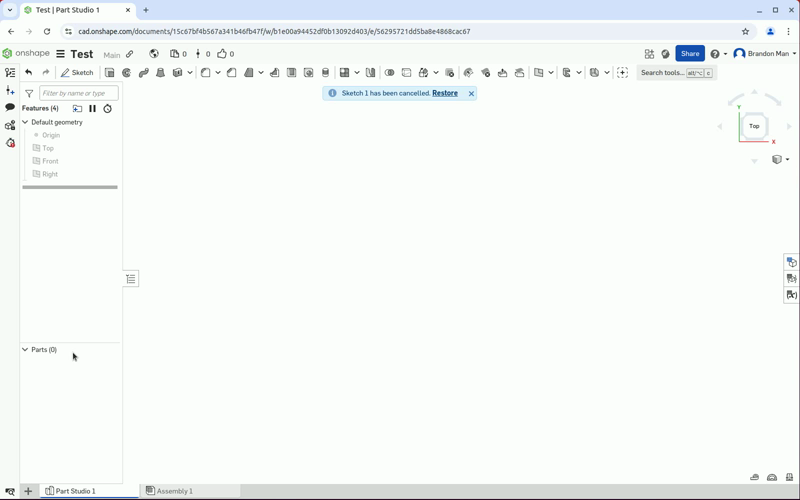
key(space)
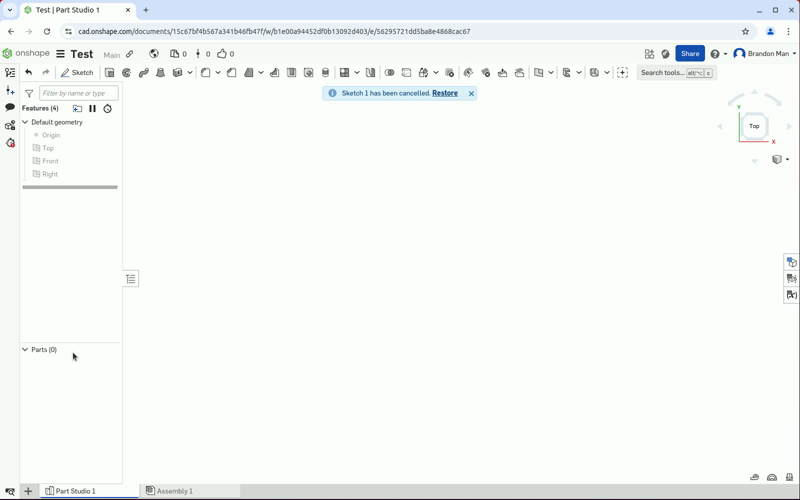
key_down(shift)
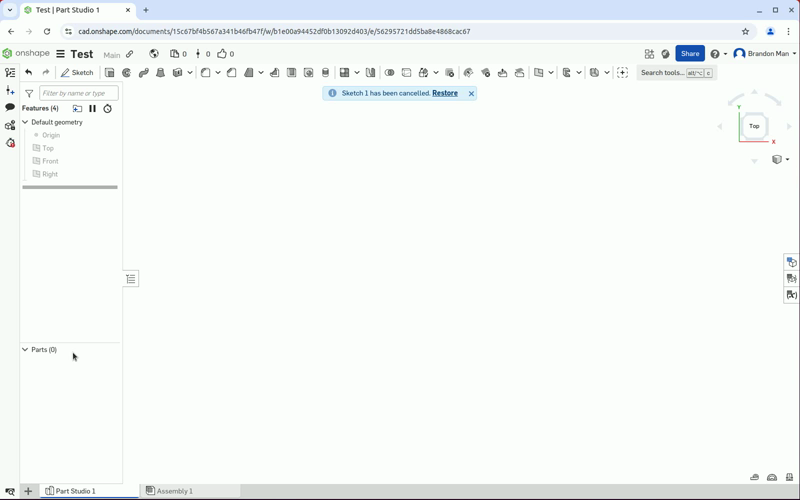
key(up)
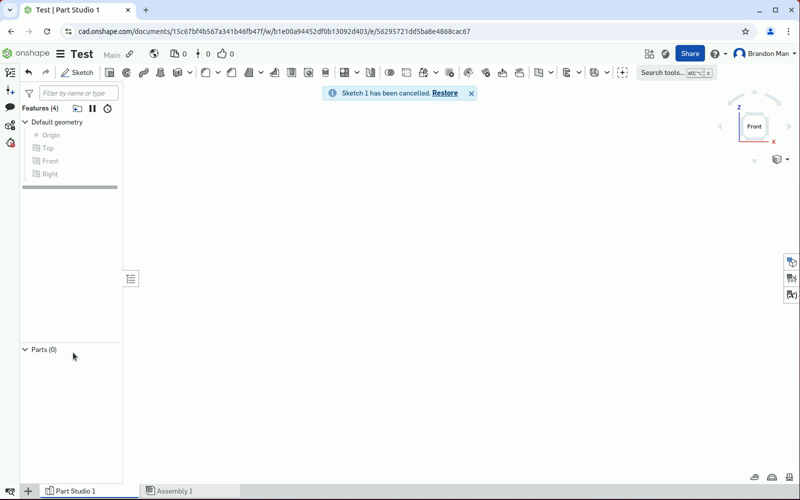
key_up(shift)
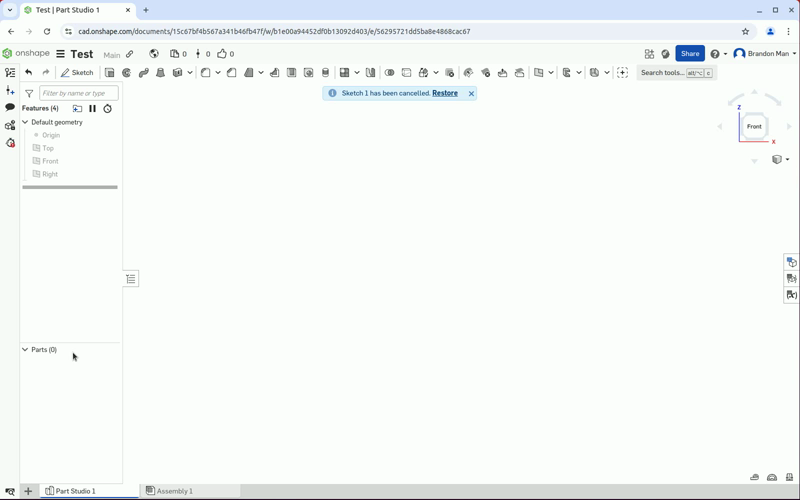
mouse_move(73, 352)
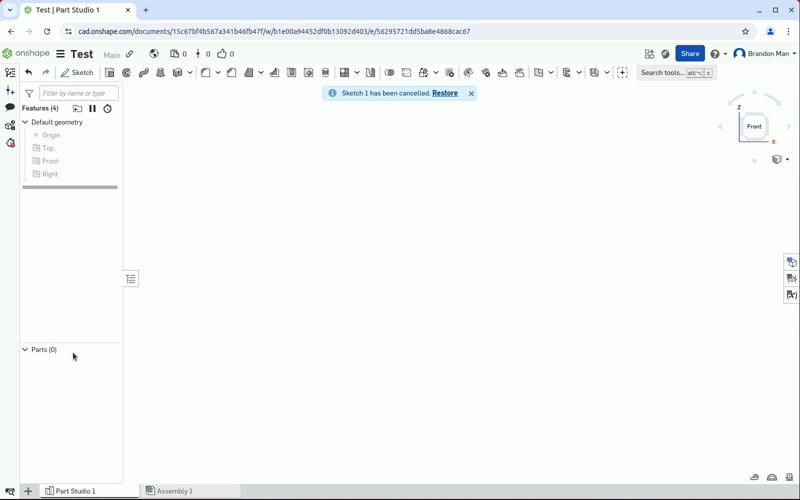
key(shift+y)
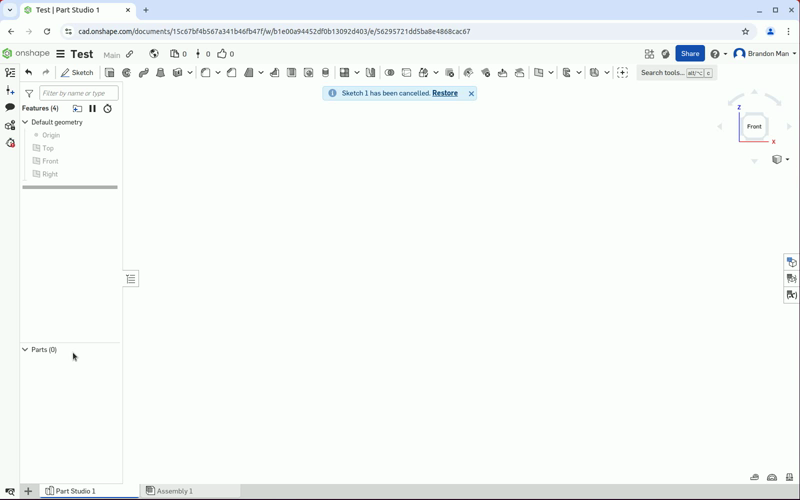
key(shift+s)
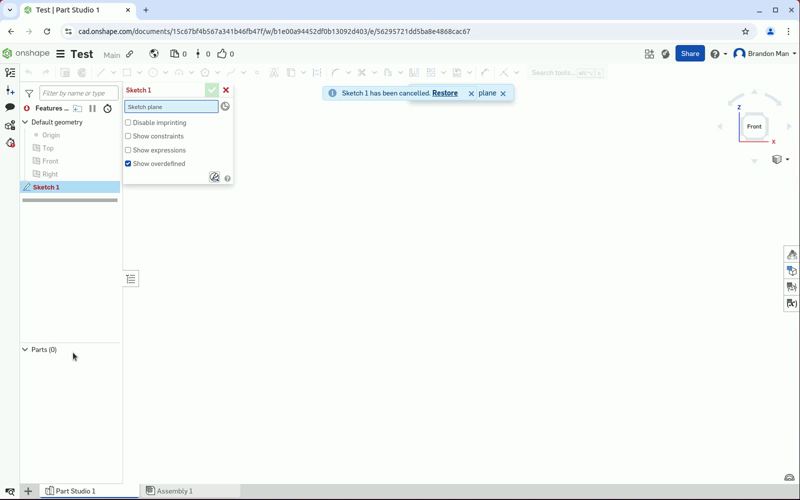
mouse_move(73, 163)
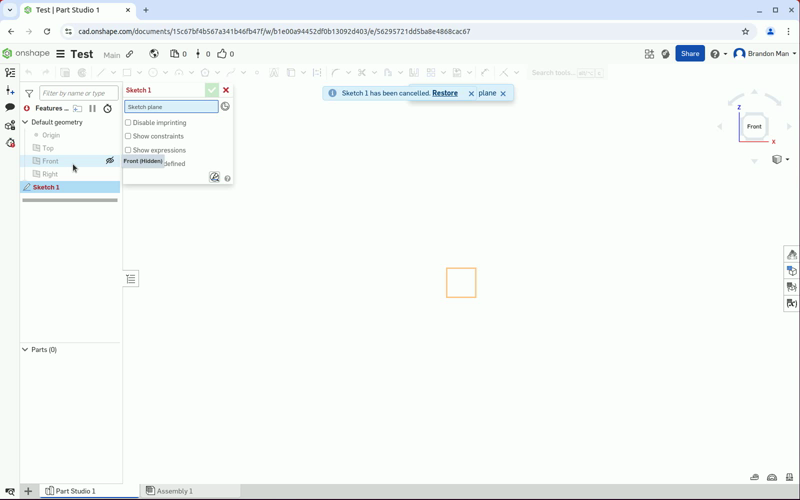
click(73, 163)
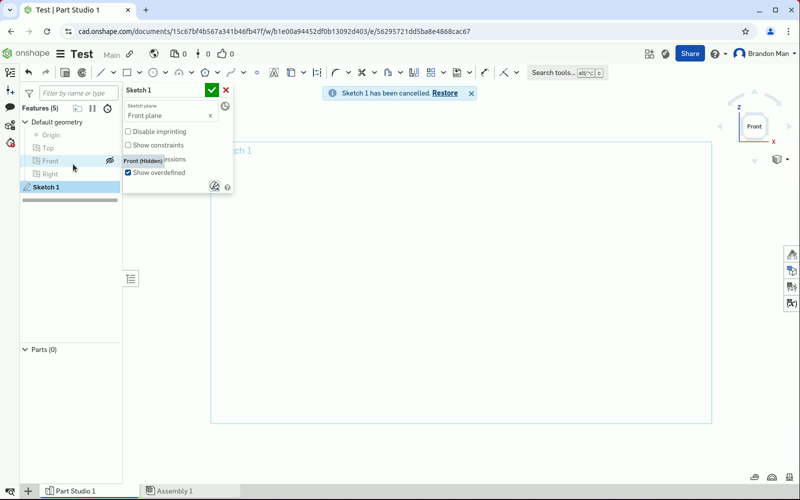
mouse_move(73, 352)
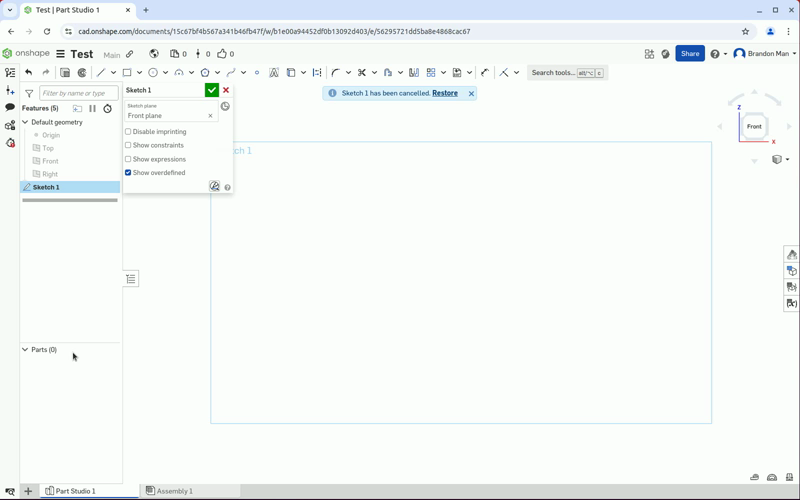
key(y)
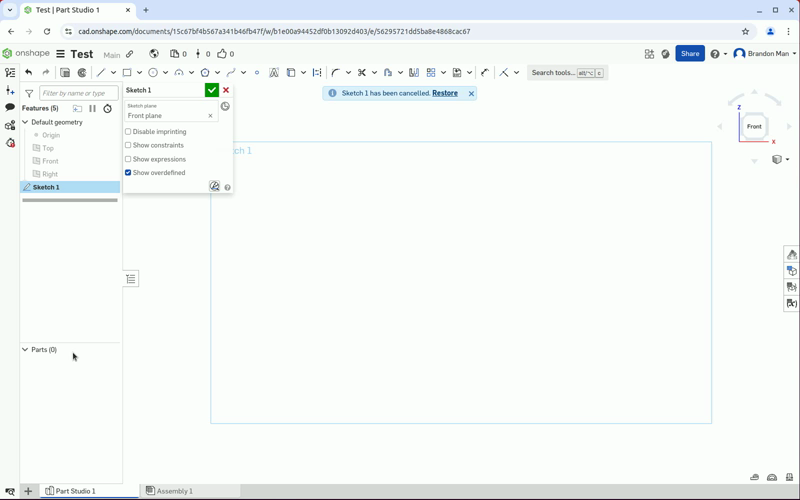
key(l)
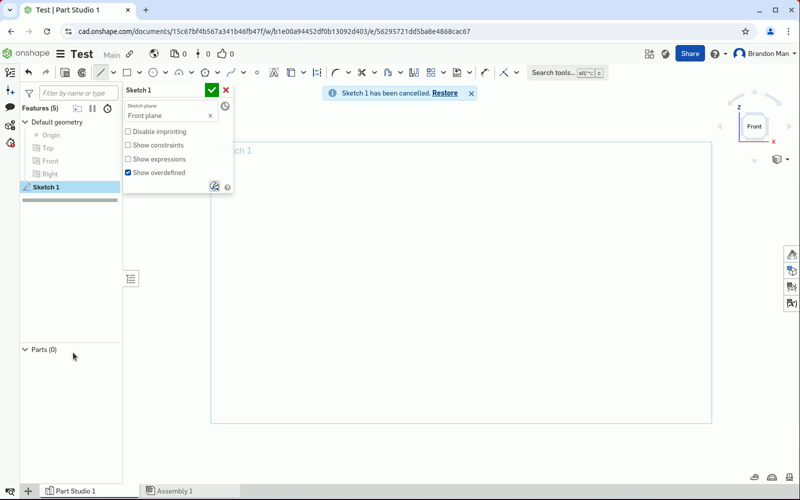
key_down(shift)
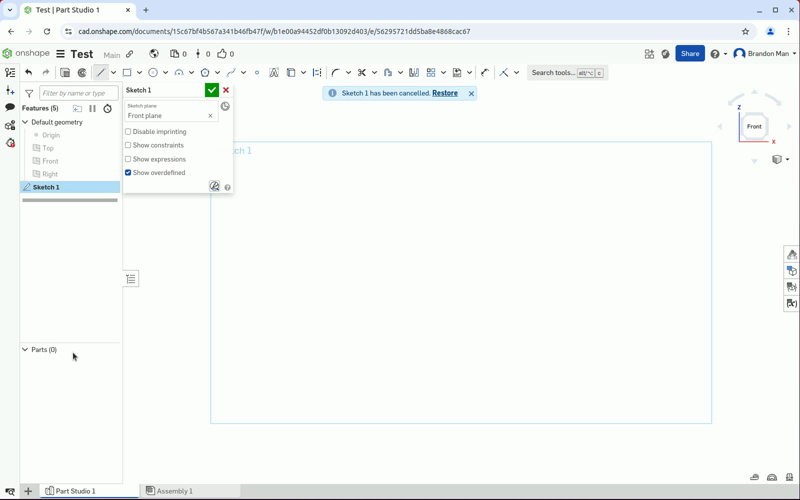
mouse_move(460, 282)
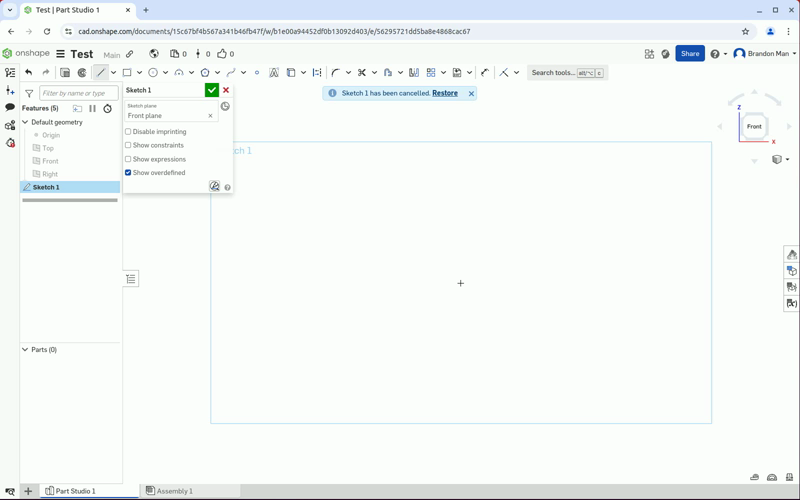
click(460, 282)
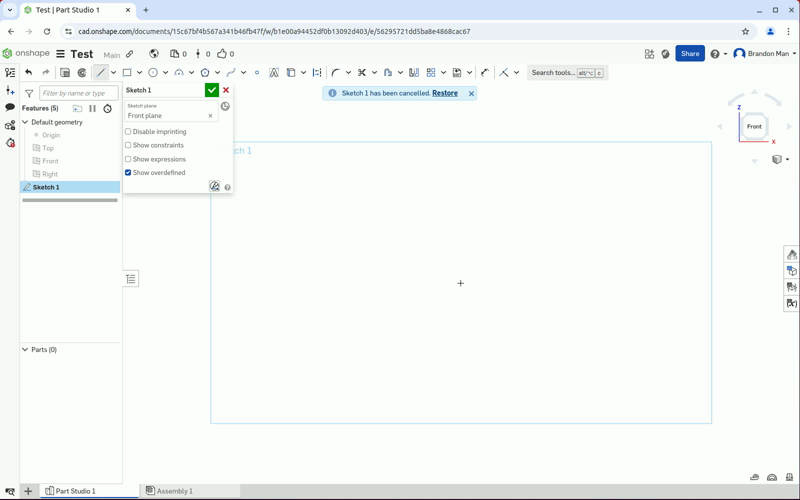
key_up(shift)
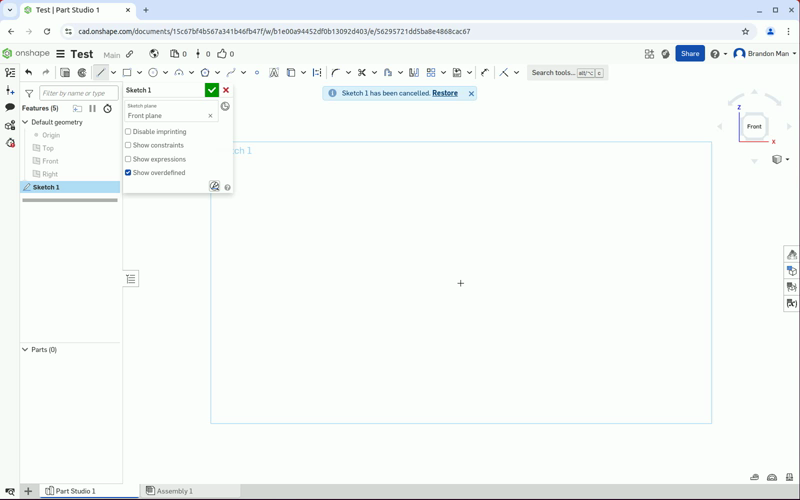
key_down(shift)
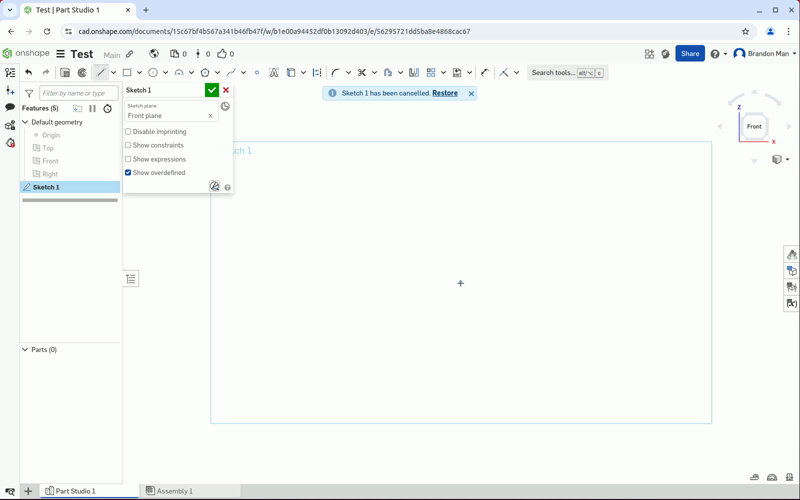
mouse_move(573, 282)
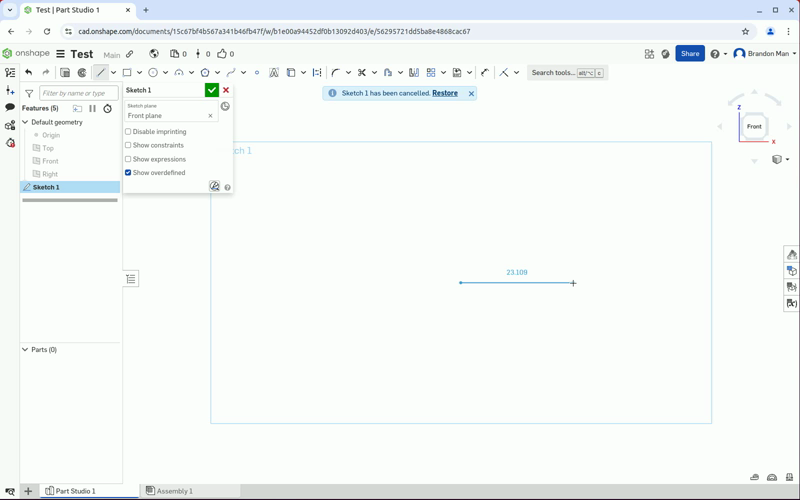
click(573, 282)
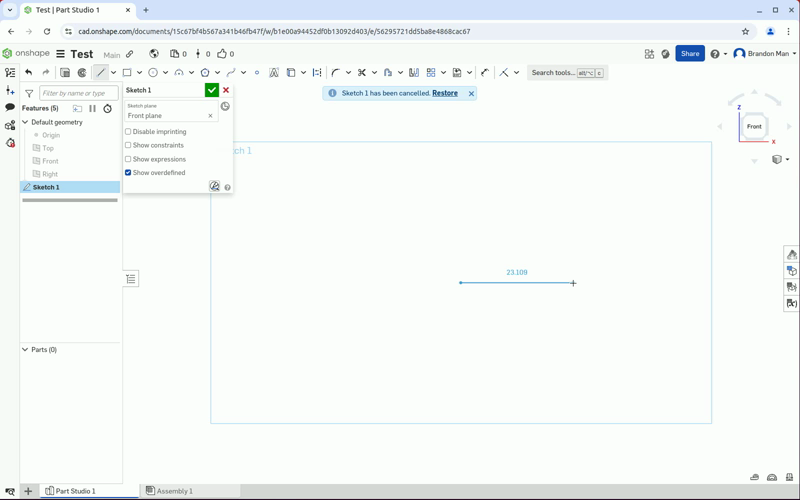
key_up(shift)
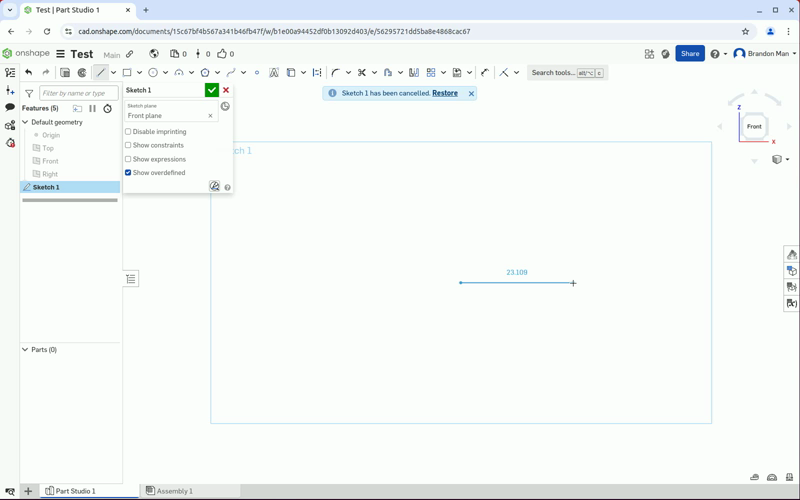
key_down(shift)
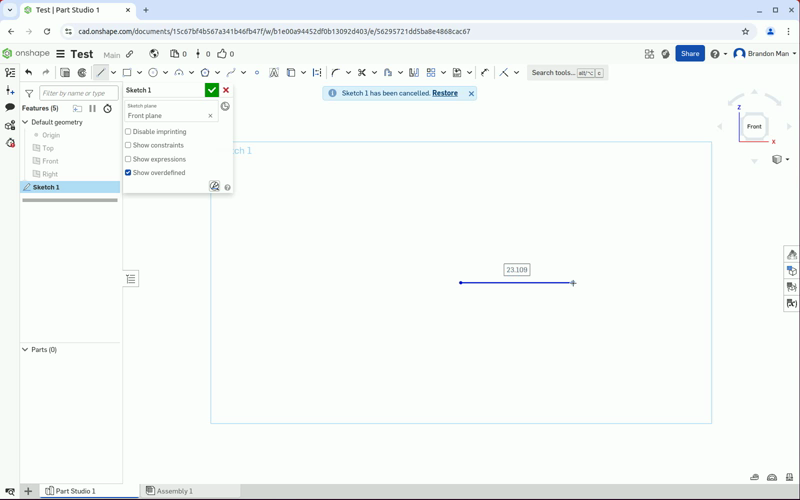
mouse_move(573, 198)
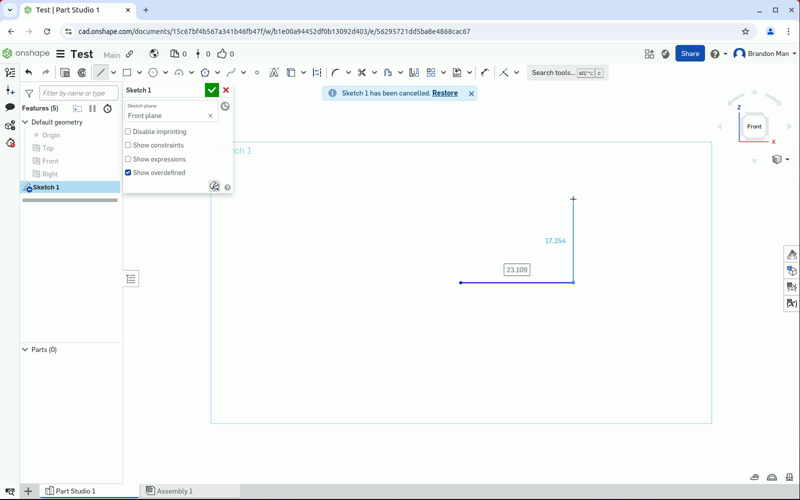
click(573, 198)
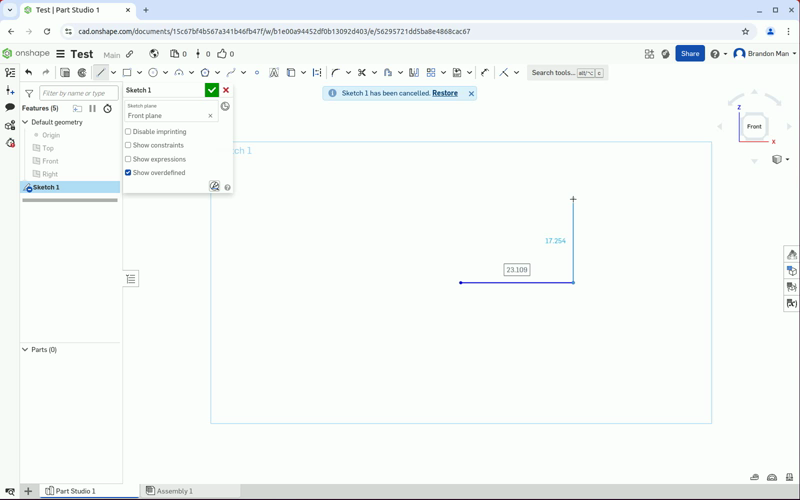
key_up(shift)
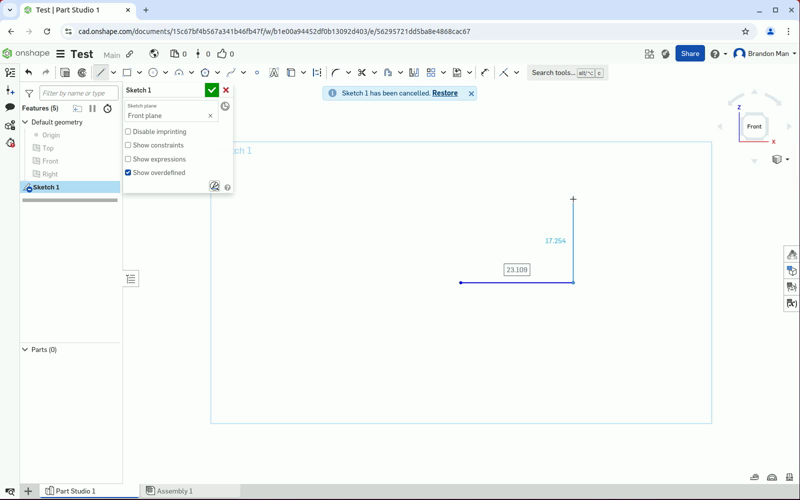
key_down(shift)
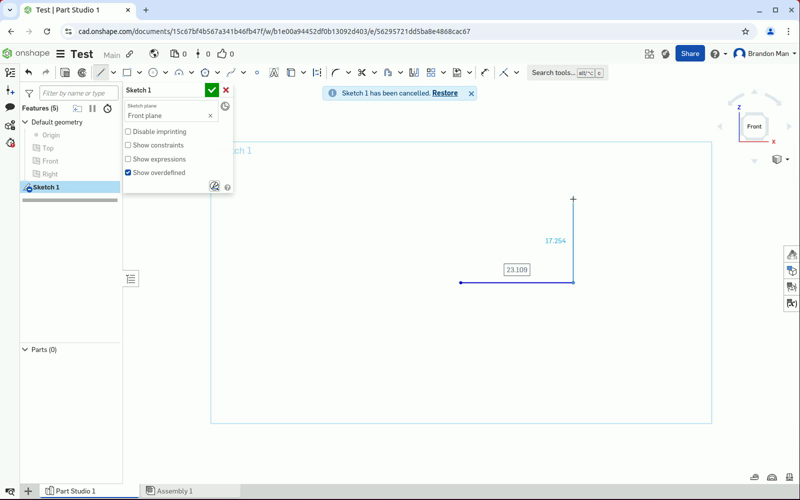
mouse_move(460, 198)
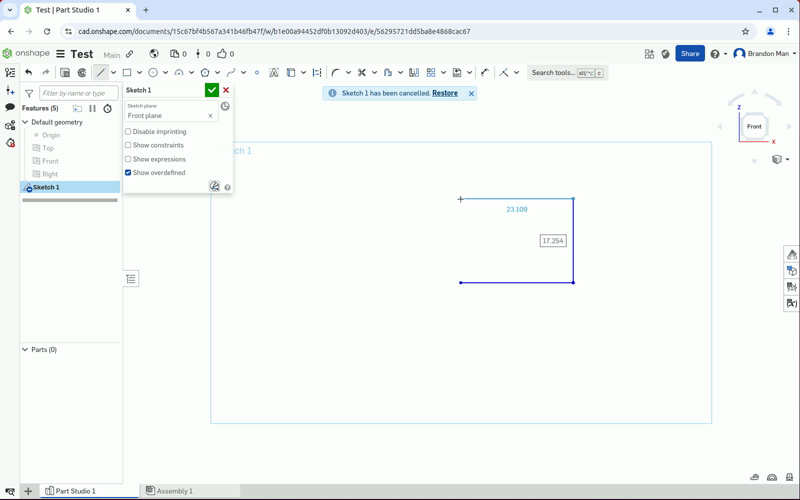
click(460, 198)
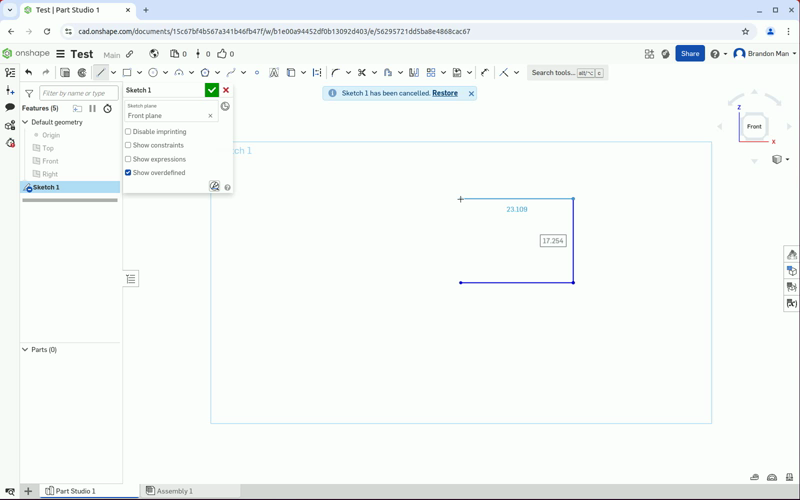
key_up(shift)
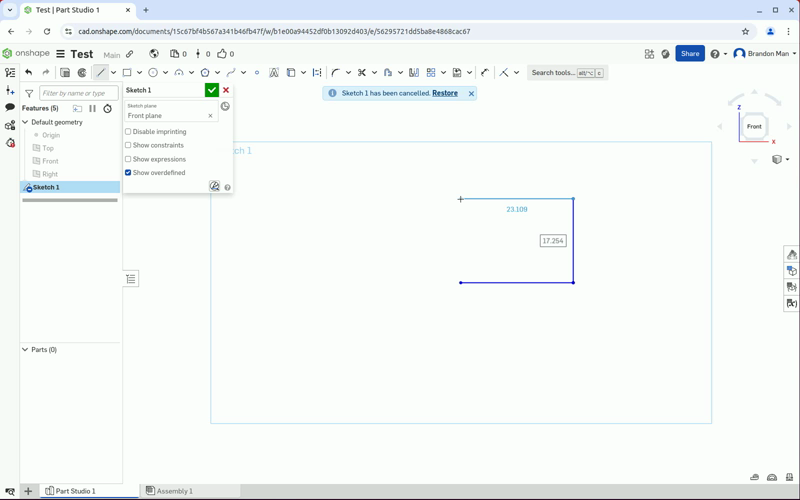
key_down(shift)
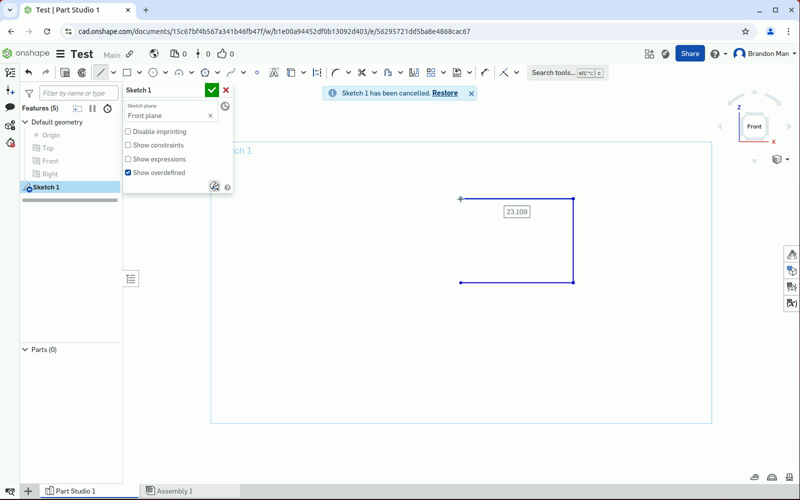
mouse_move(460, 282)
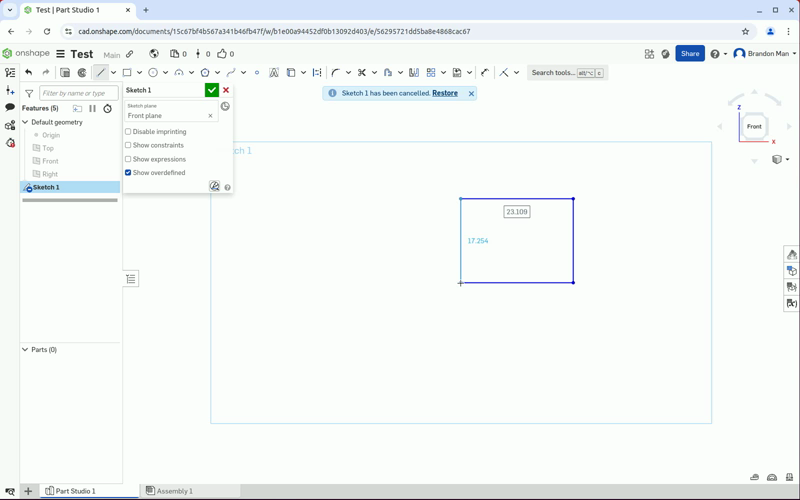
key_up(shift)
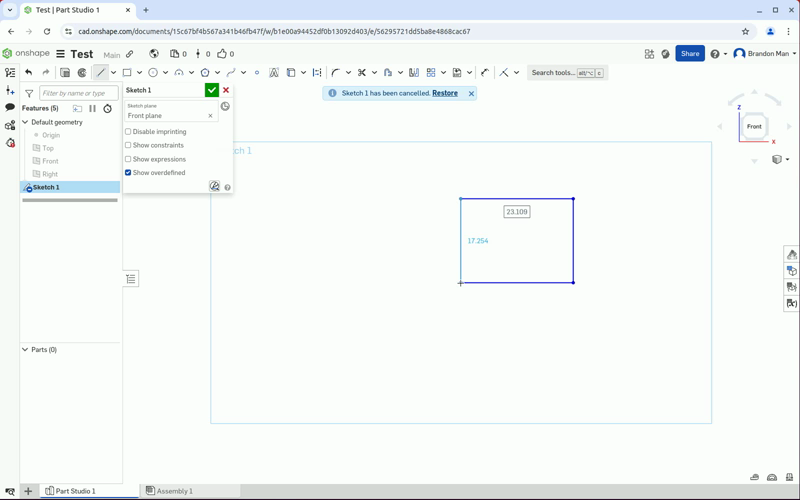
click(460, 282)
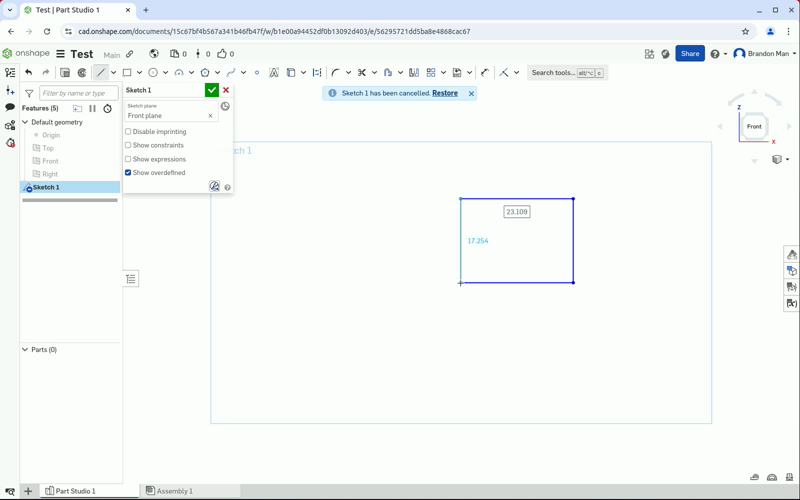
key(esc)
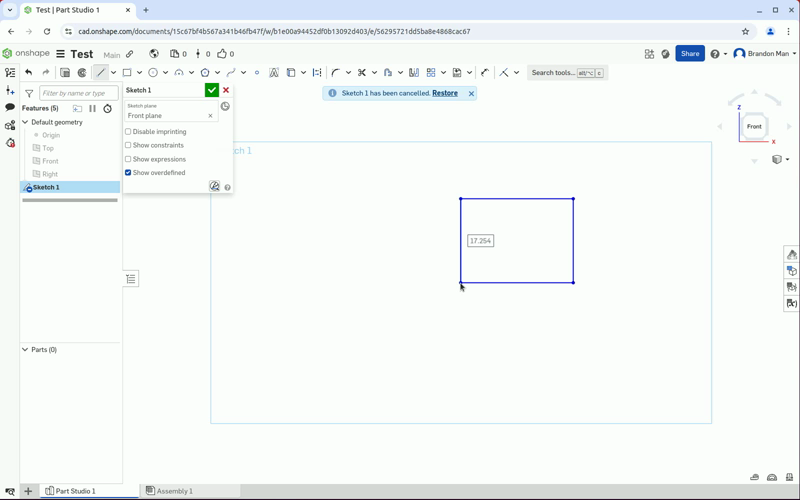
mouse_move(560, 275)
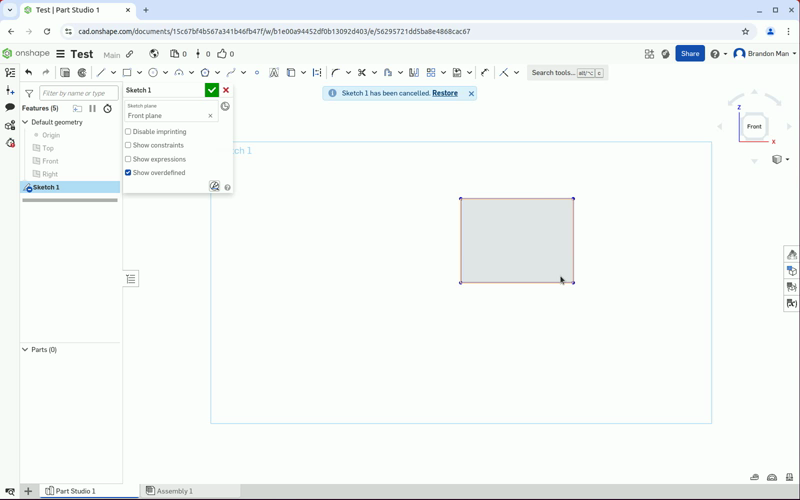
click(560, 275)
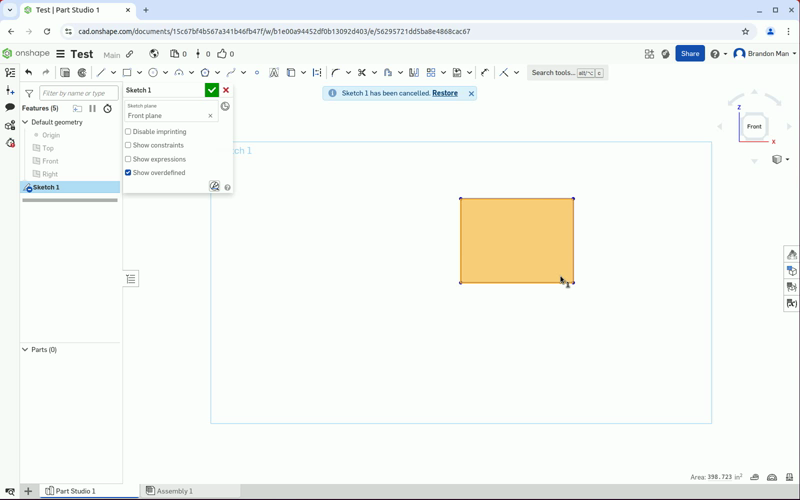
mouse_move(73, 352)
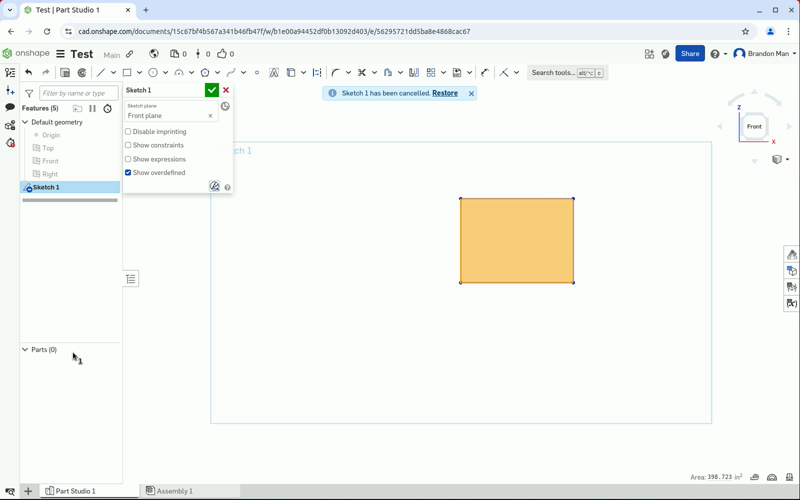
key(shift+y)
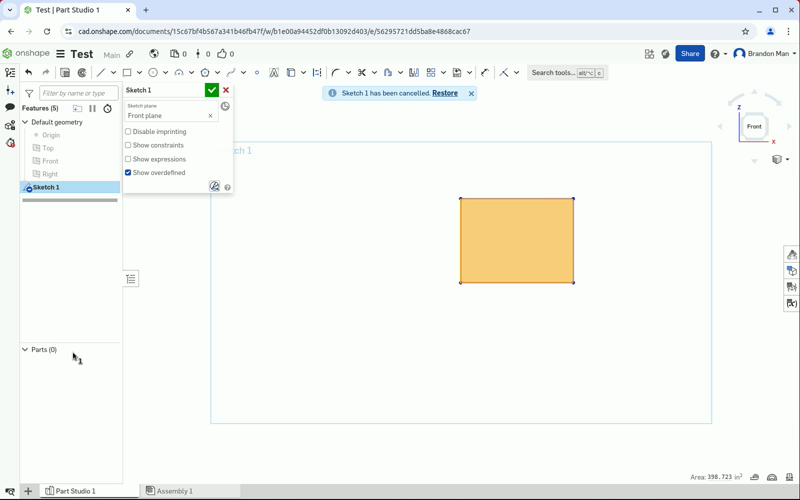
key(shift+e)
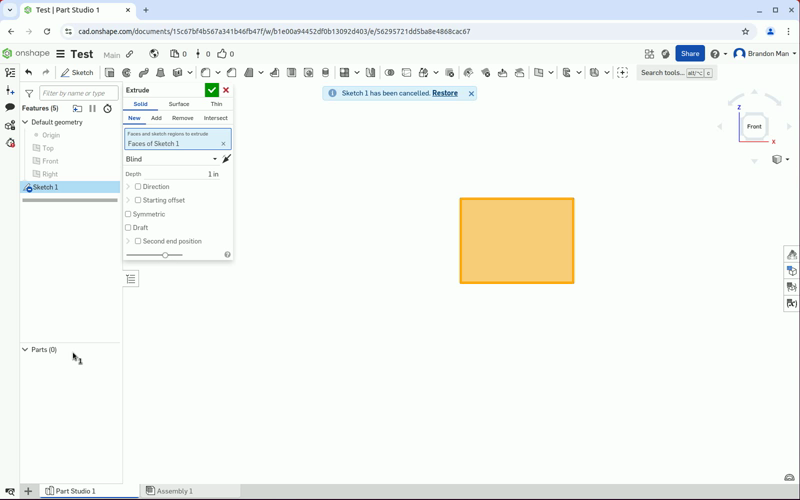
mouse_move(143, 106)
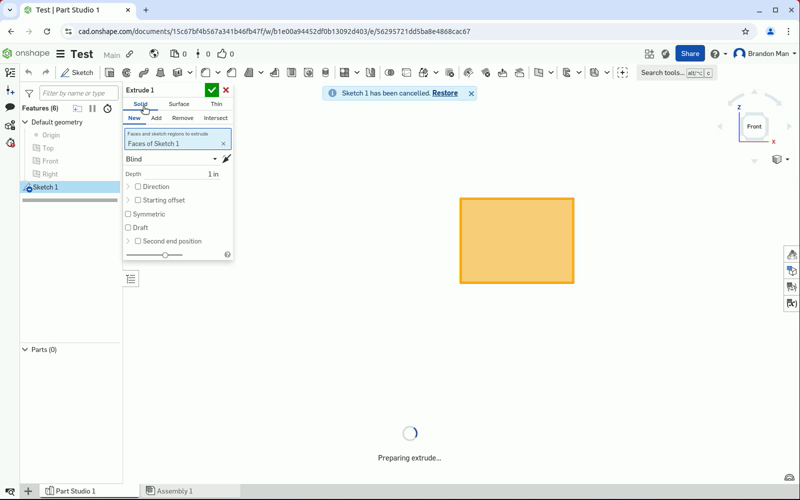
click(143, 106)
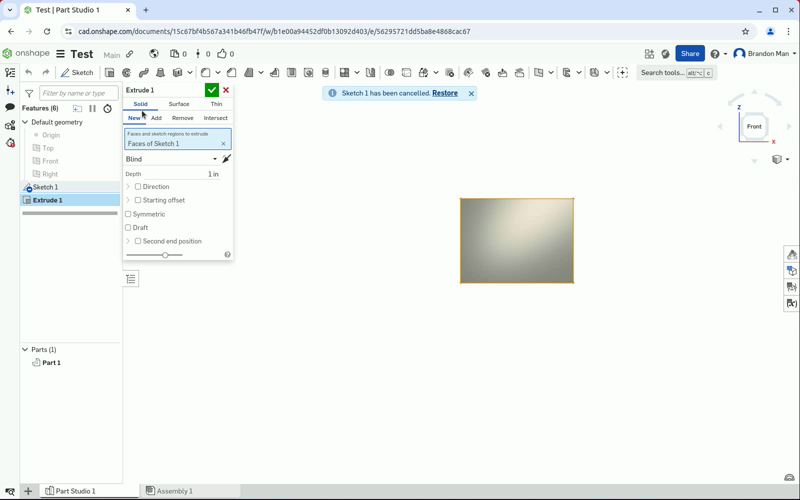
mouse_move(137, 120)
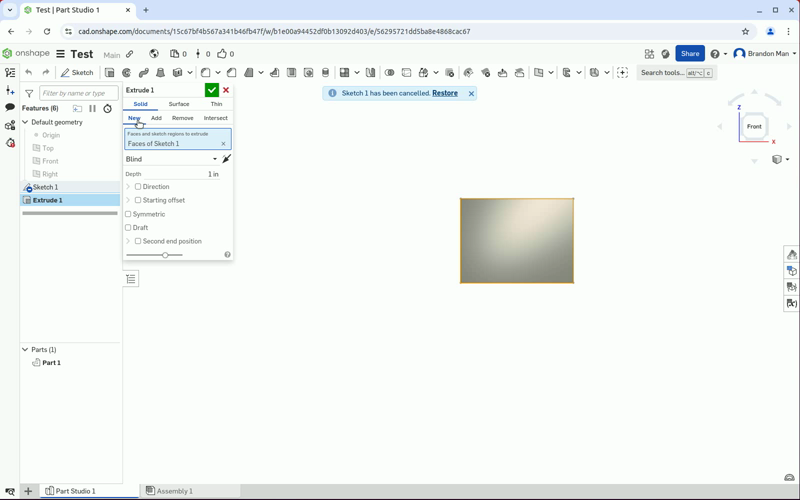
click(137, 120)
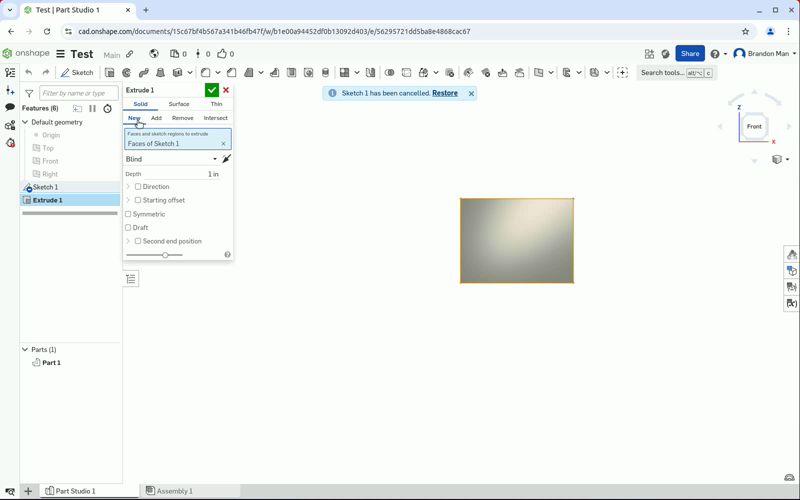
key(tab, 4)
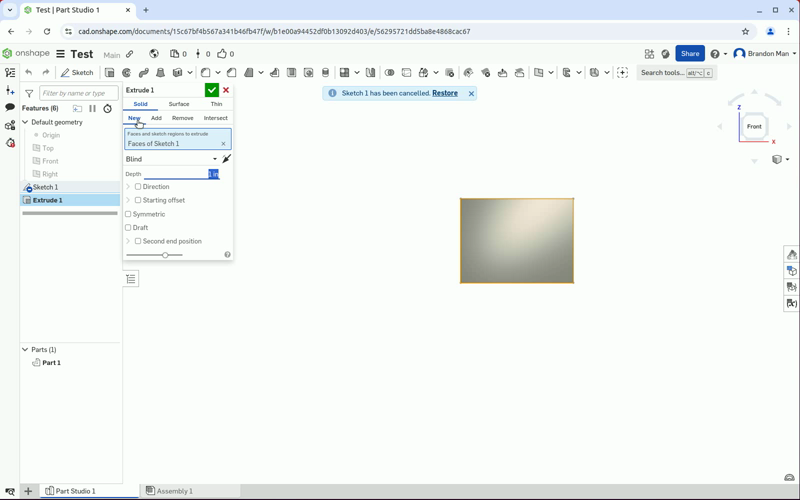
text(14.443)
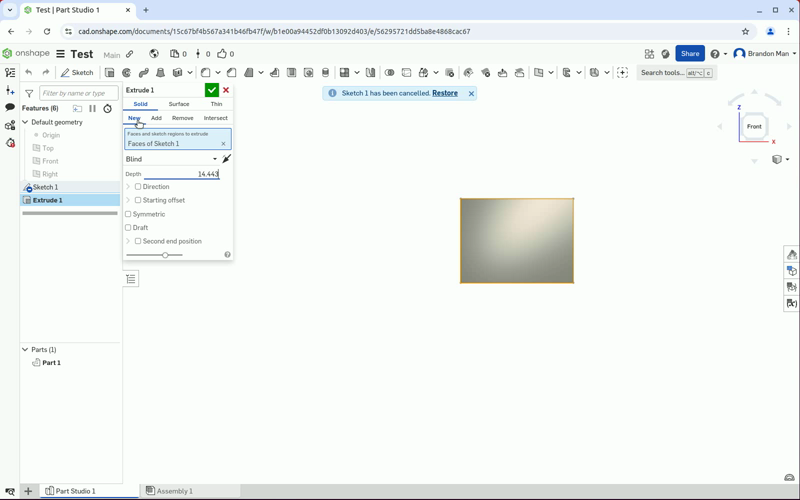
key(enter)
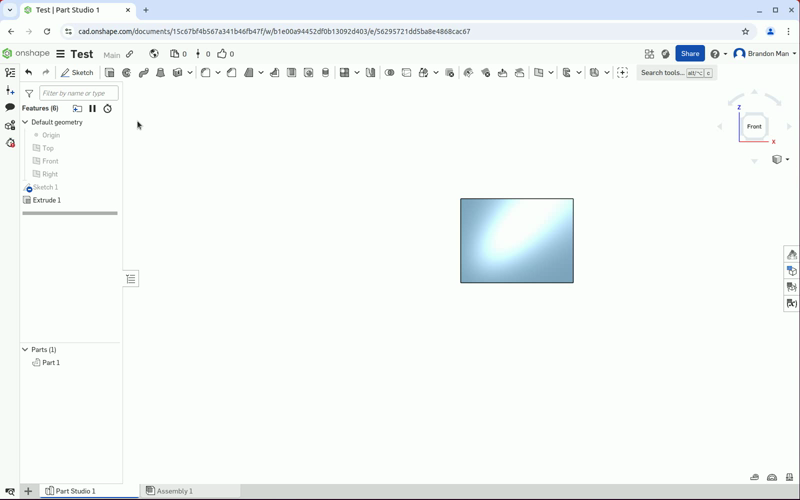
key(shift+h)
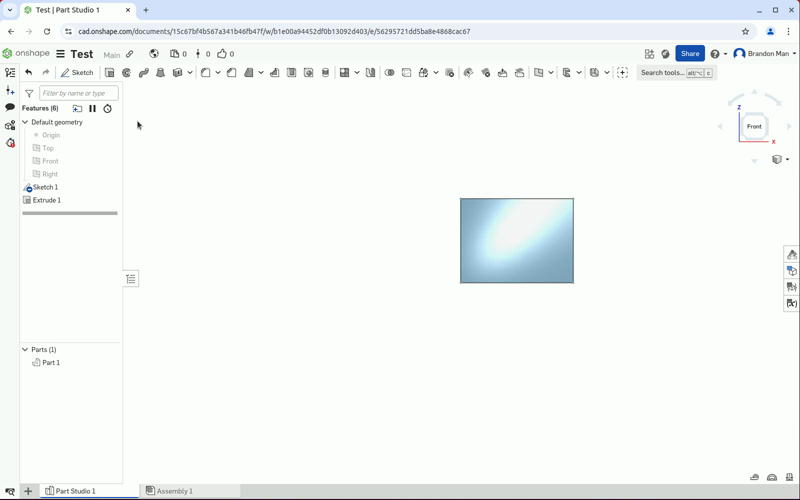
key(shift+h)
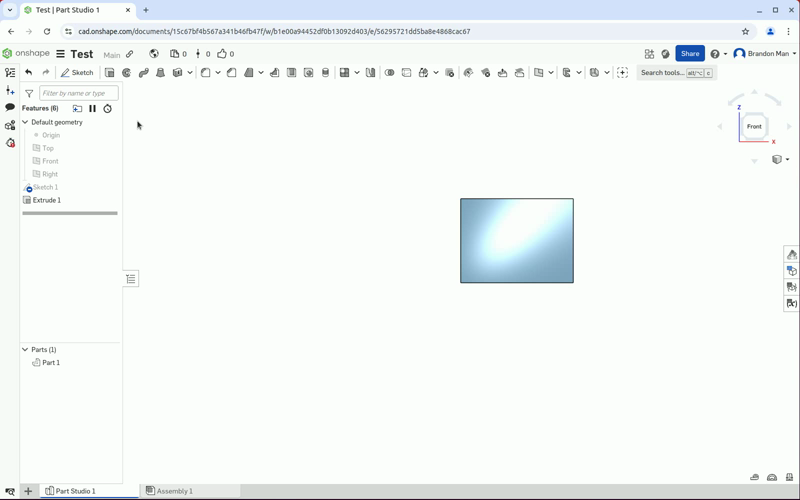
mouse_move(73, 189)
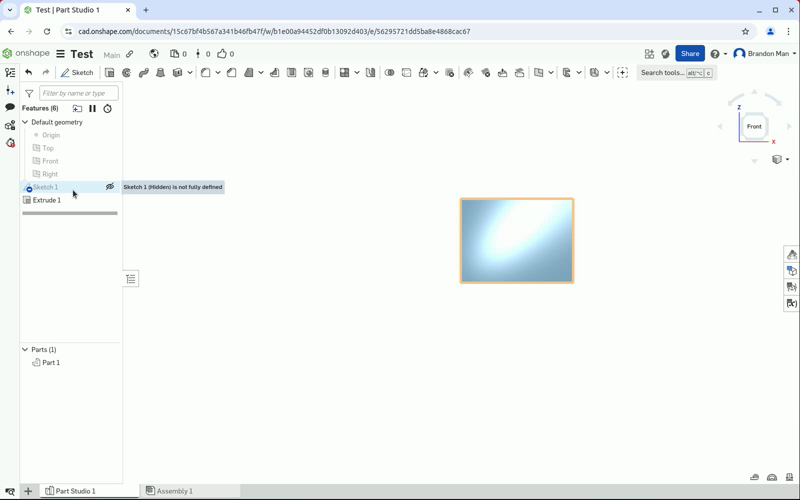
click(73, 189)
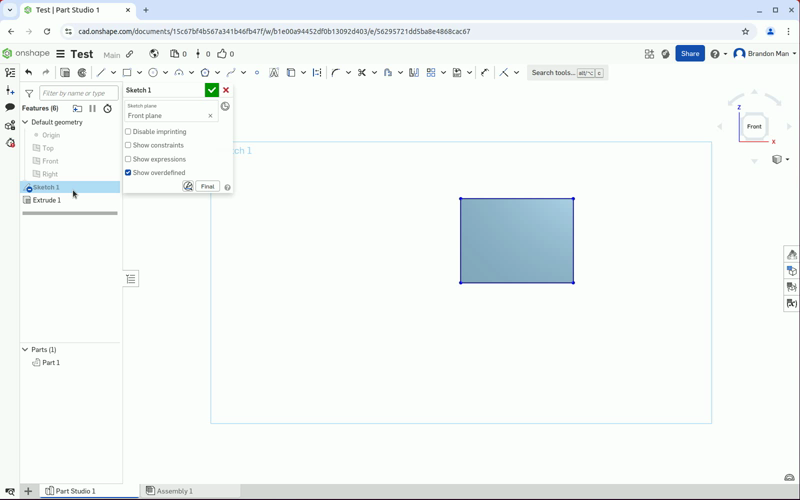
mouse_move(229, 92)
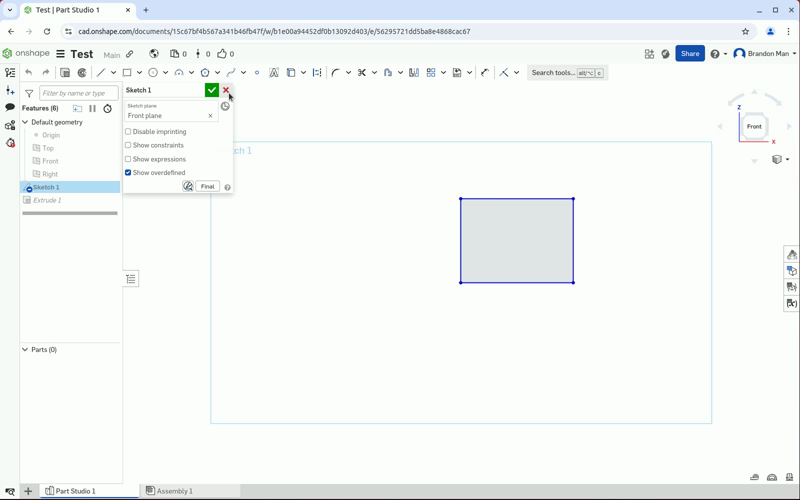
click(229, 92)
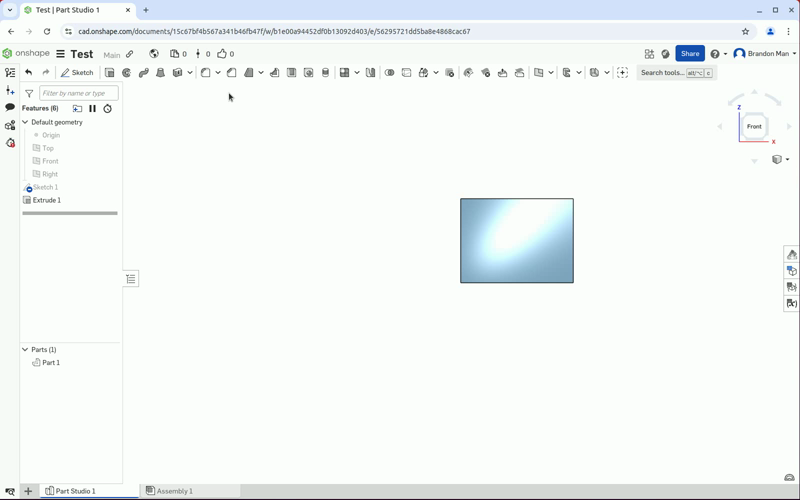
mouse_move(541, 75)
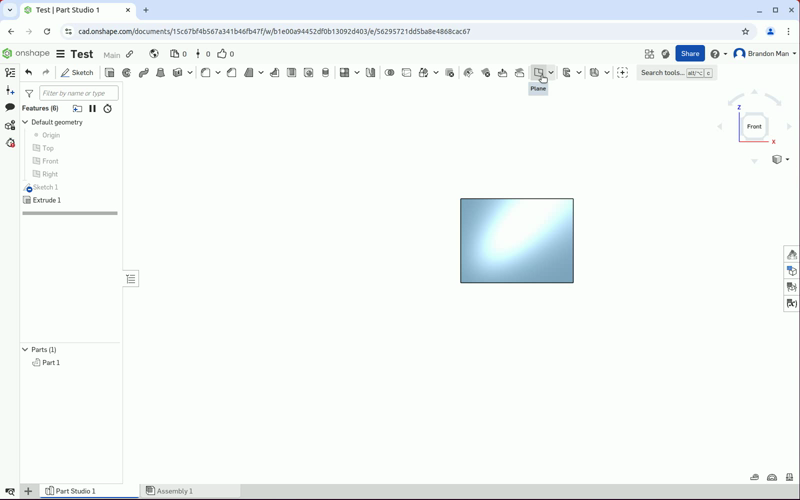
click(541, 75)
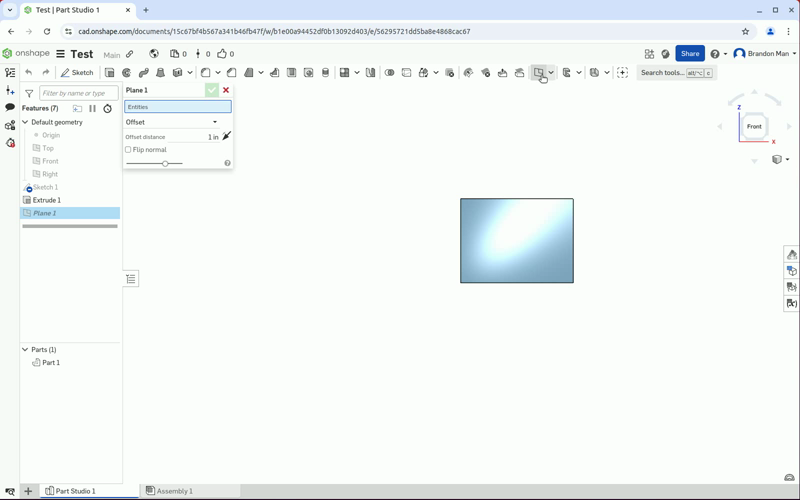
mouse_move(73, 163)
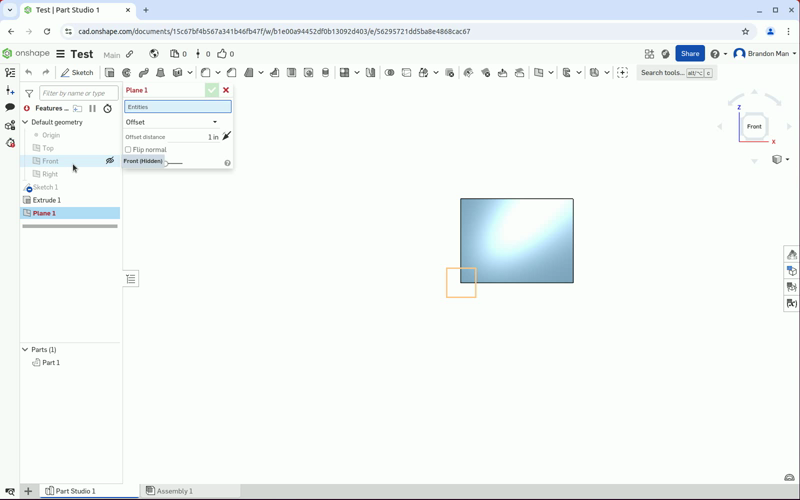
click(73, 163)
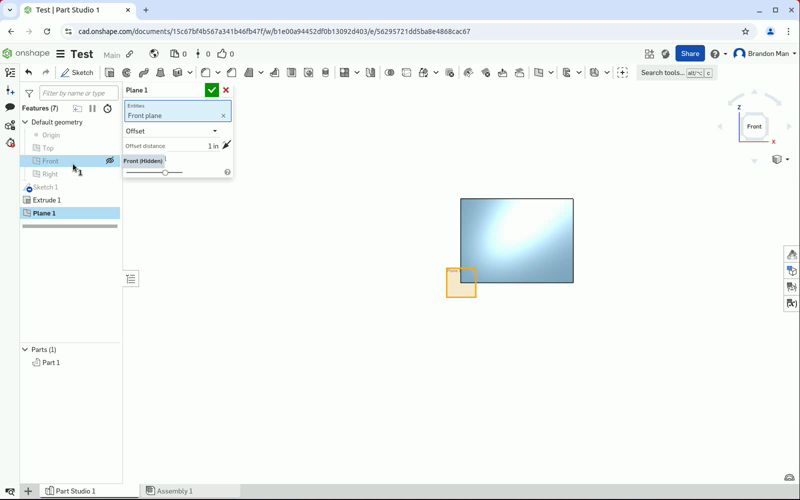
key(tab, 2)
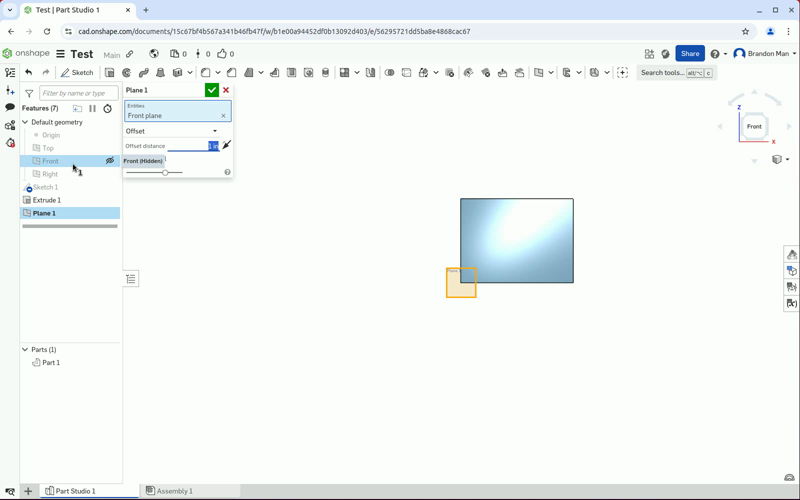
text(14.45)
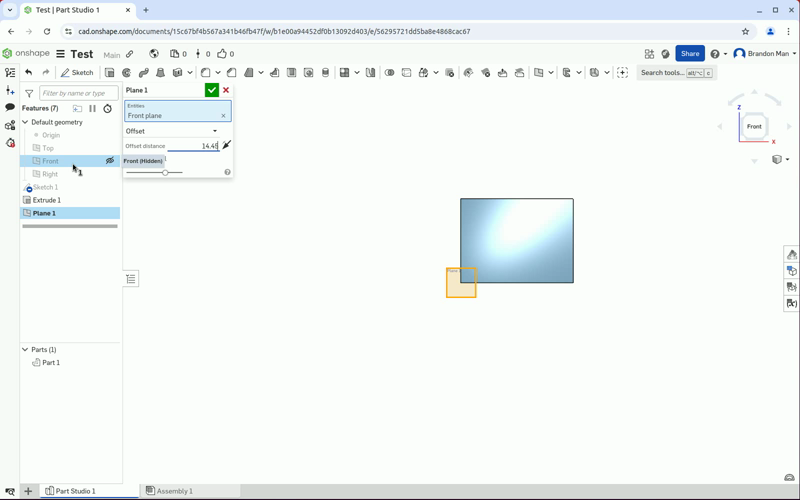
key(enter, 2)
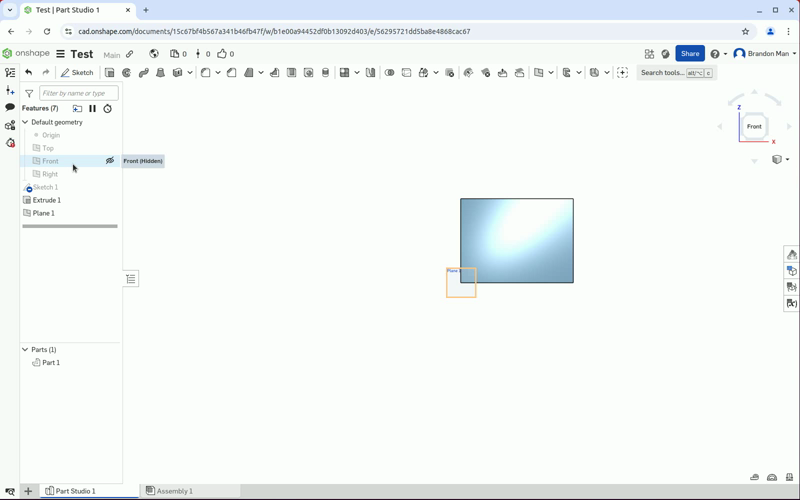
key(shift+s)
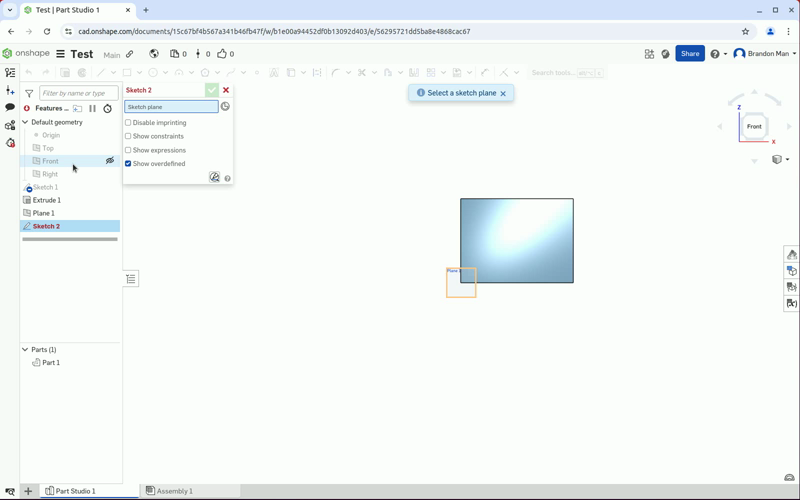
mouse_move(73, 215)
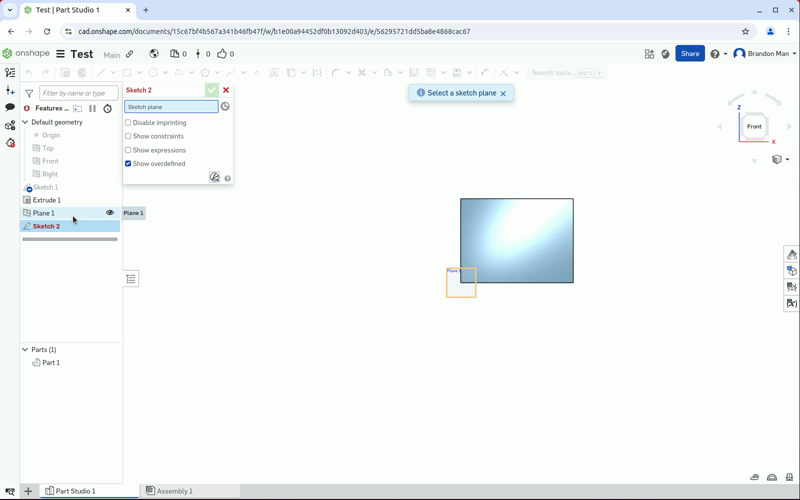
click(73, 215)
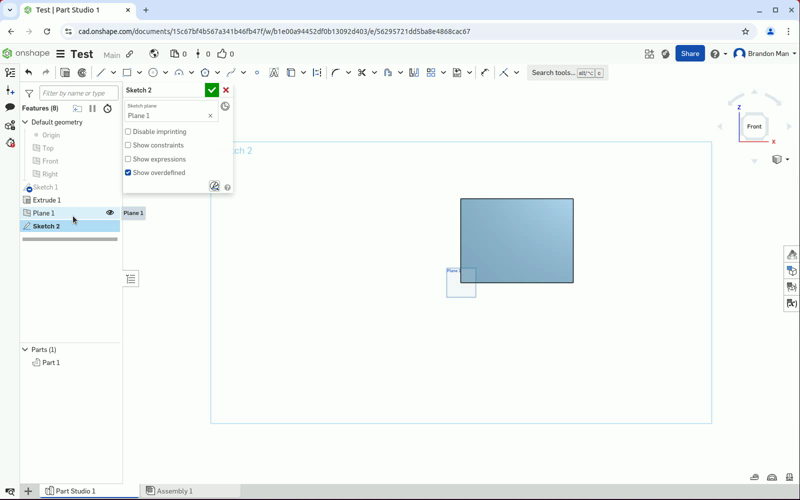
mouse_move(73, 352)
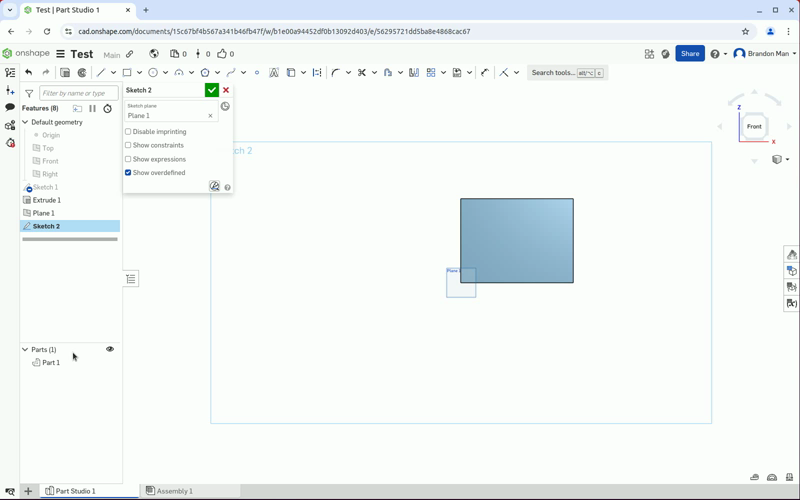
key(y)
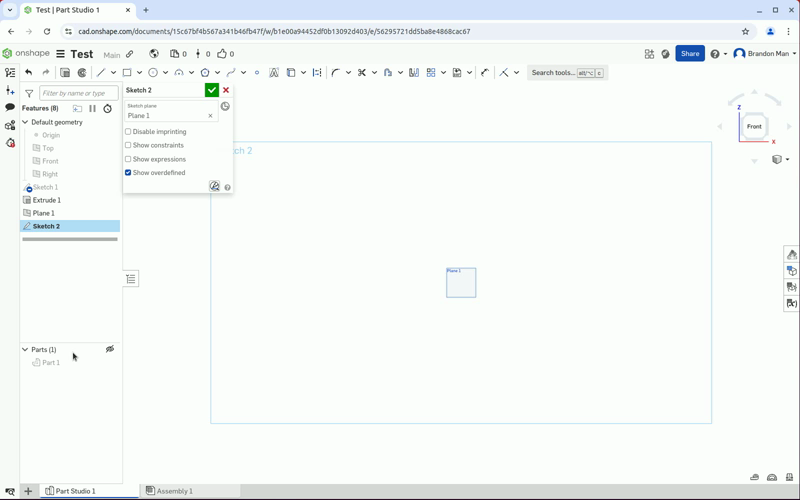
key(l)
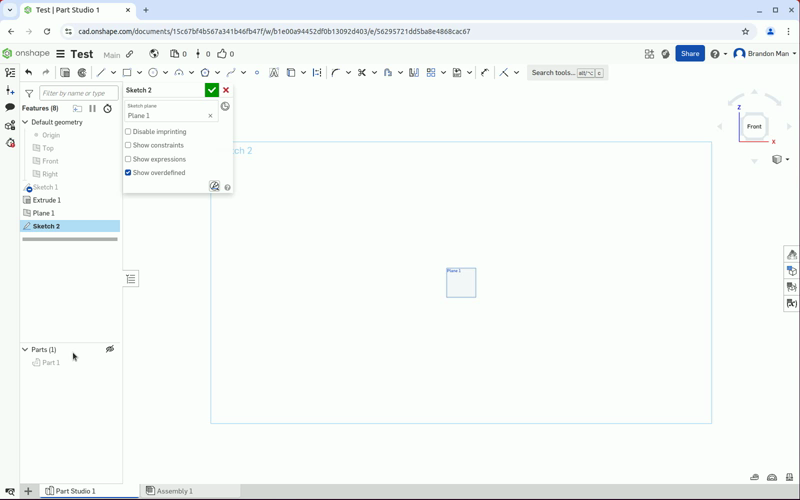
key_down(shift)
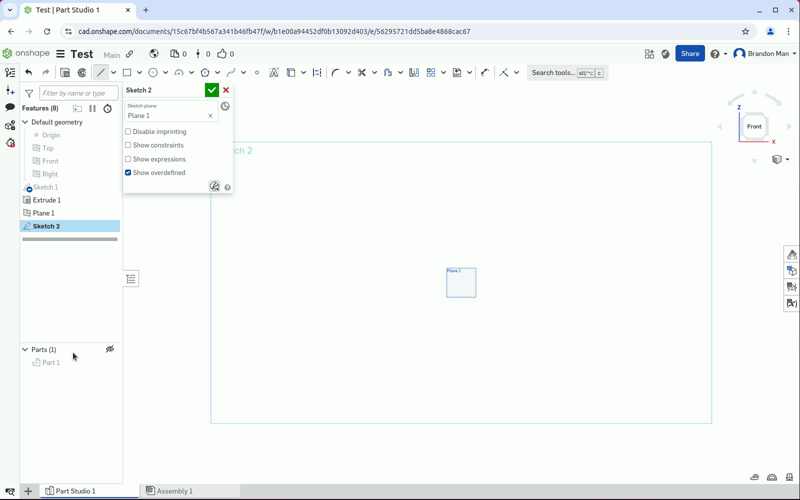
mouse_move(489, 240)
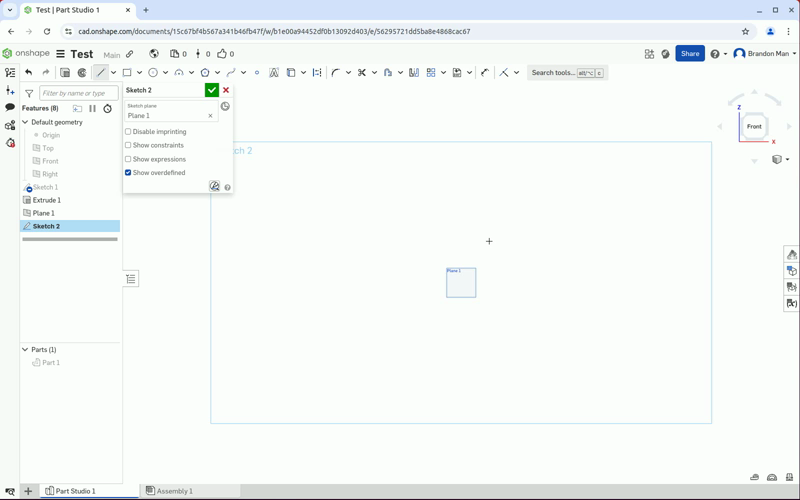
click(489, 240)
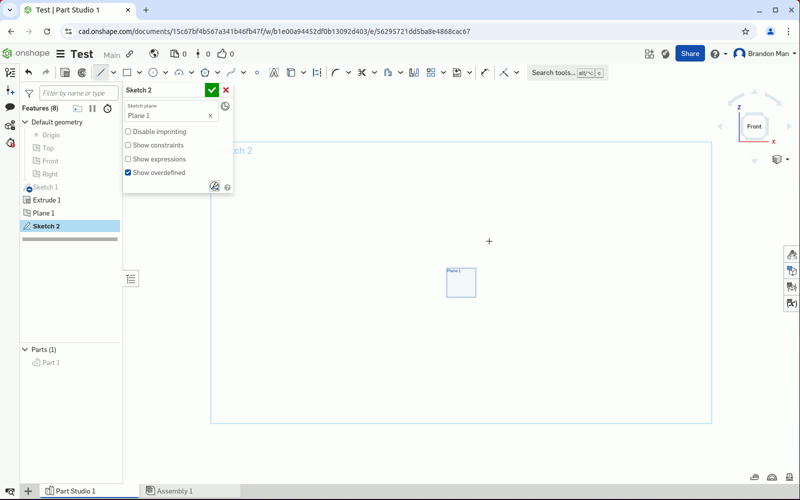
key_up(shift)
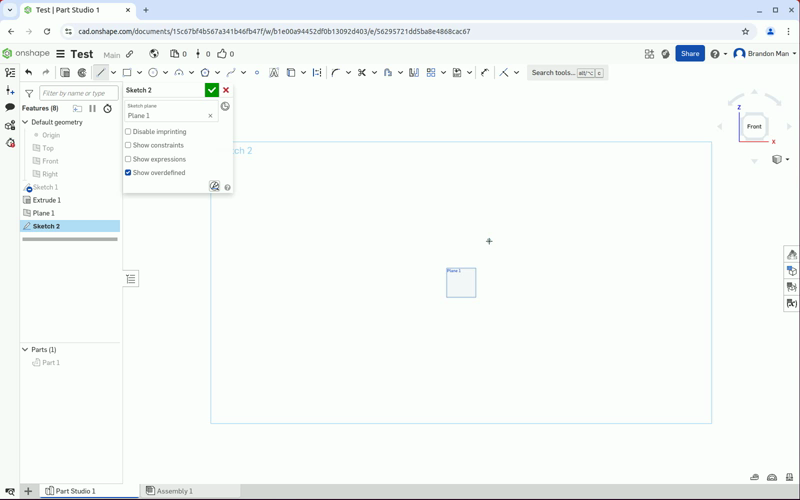
key_down(shift)
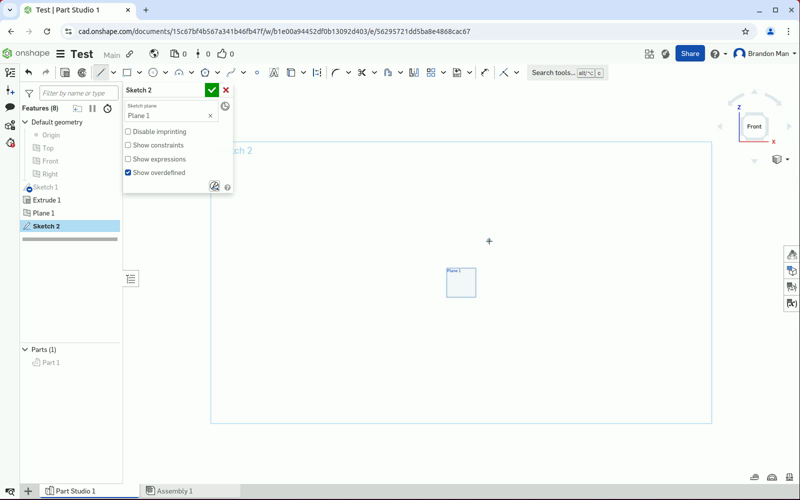
mouse_move(519, 240)
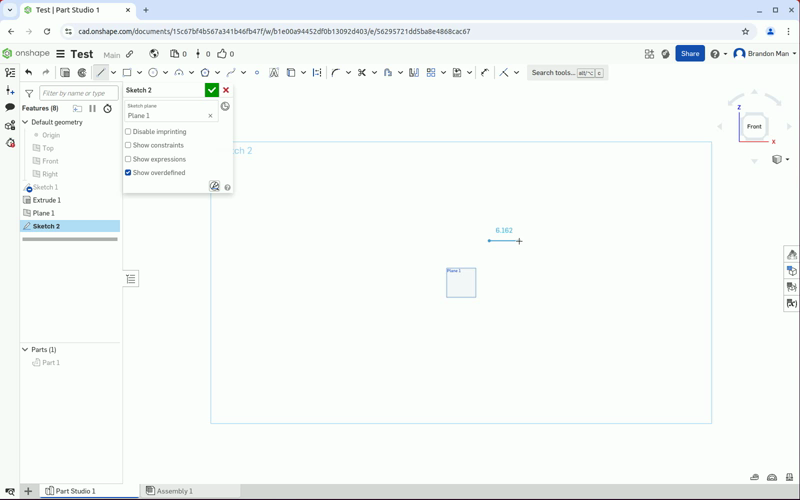
mouse_move(545, 240)
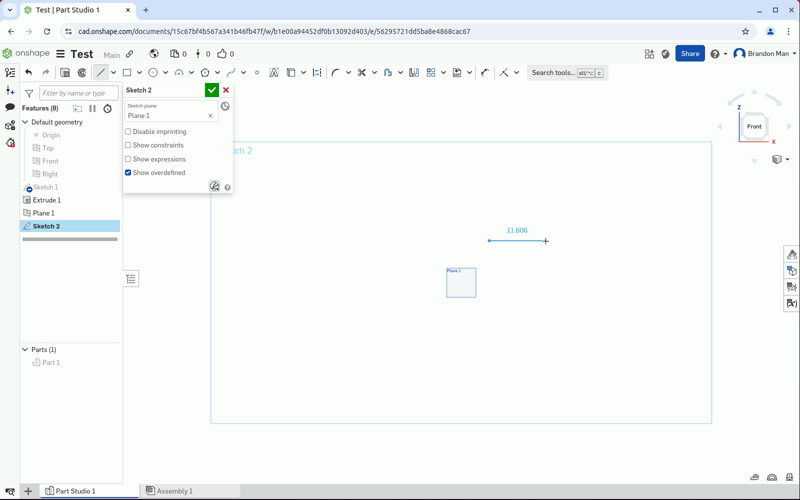
click(545, 240)
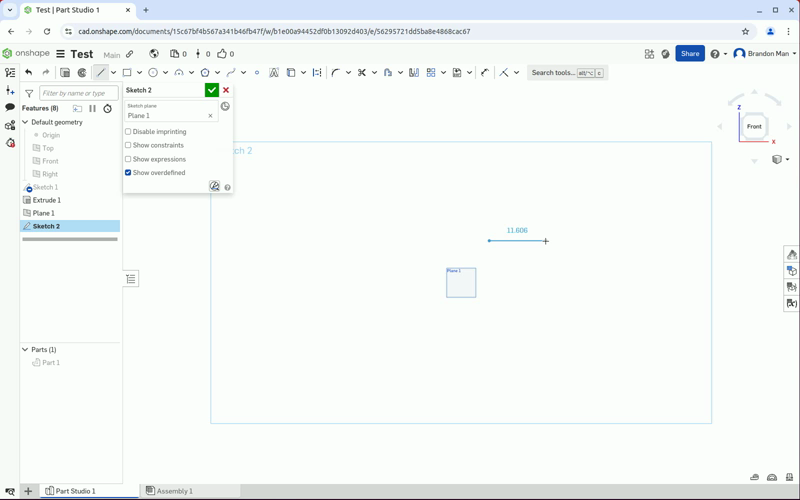
key_up(shift)
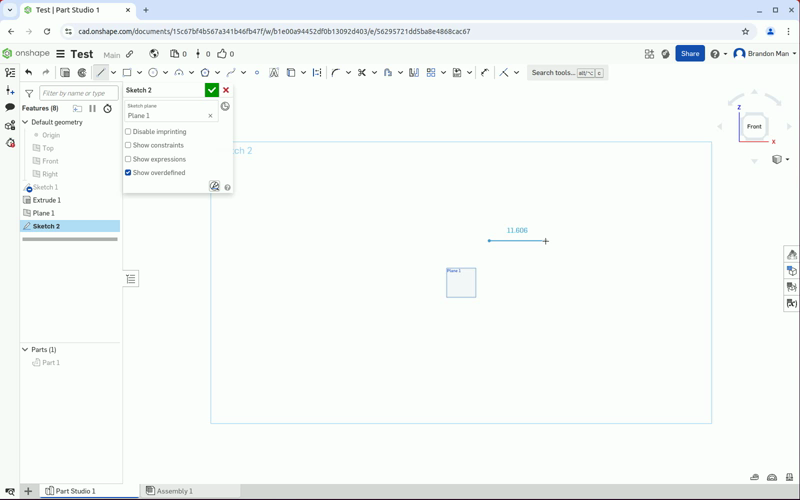
key_down(shift)
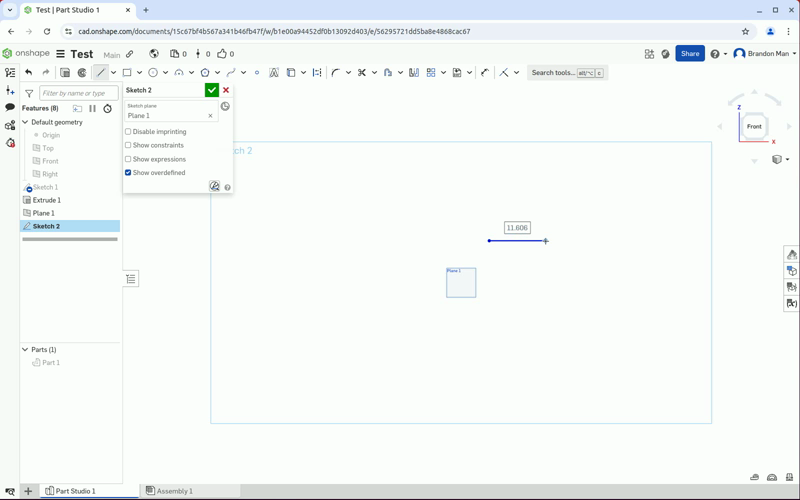
mouse_move(575, 240)
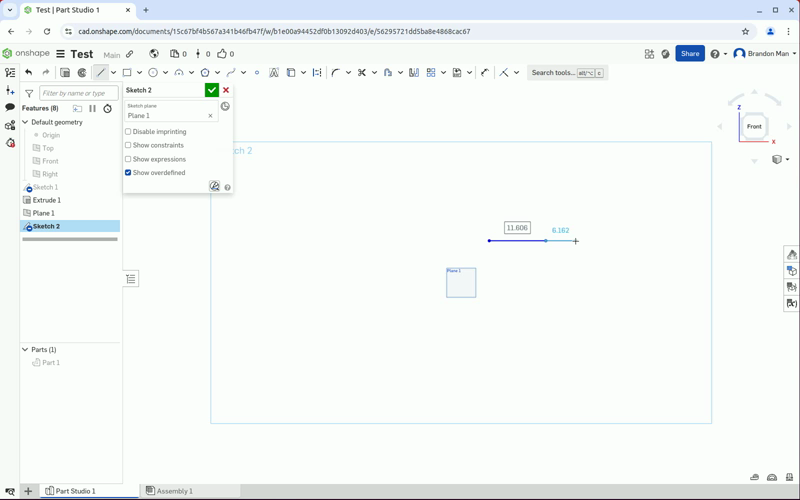
mouse_move(545, 198)
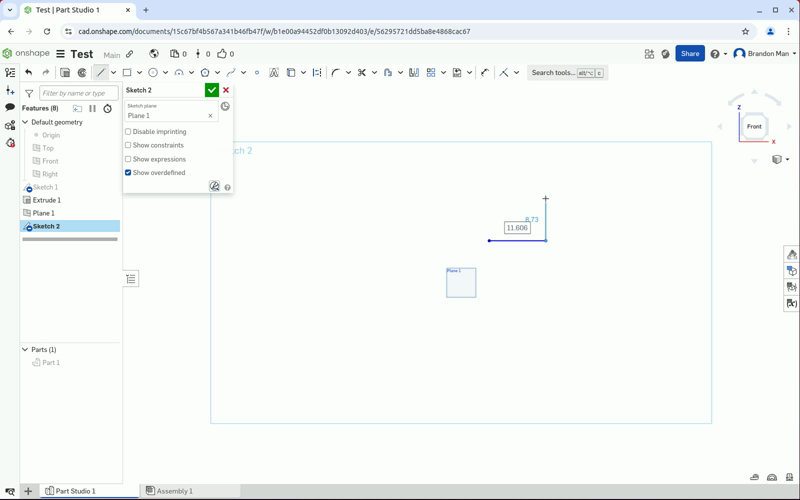
click(545, 198)
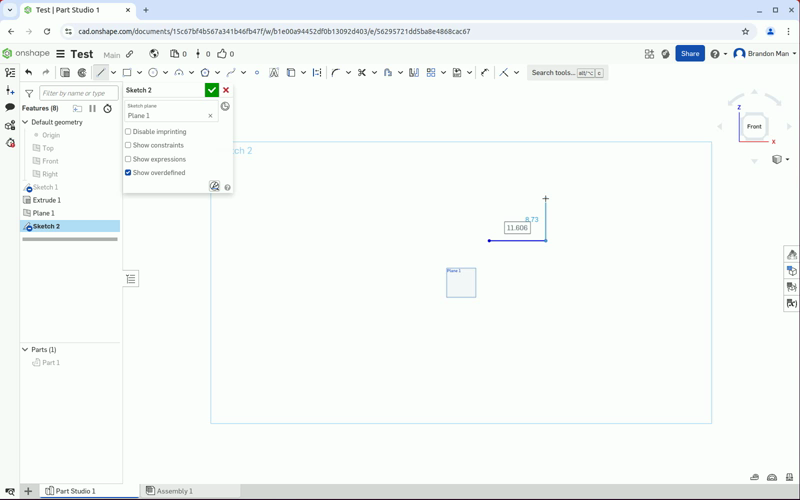
key_up(shift)
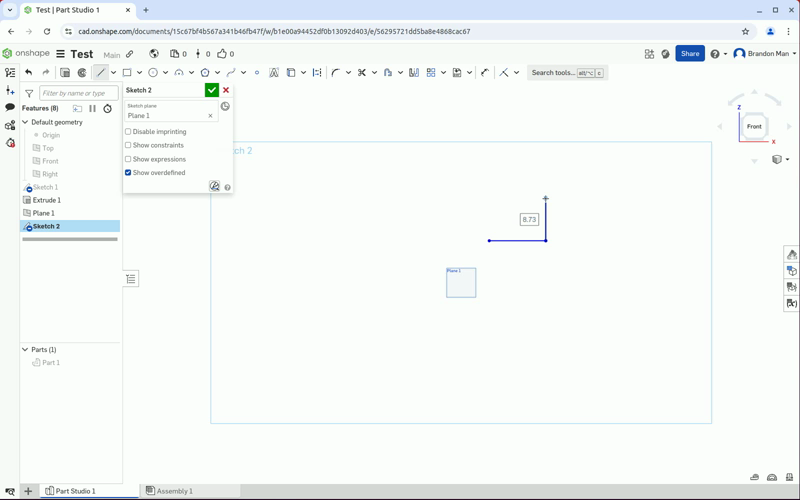
key_down(shift)
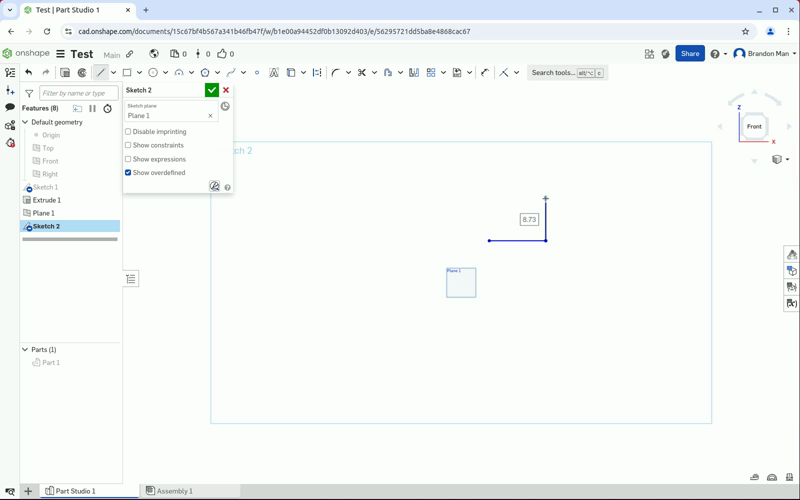
mouse_move(575, 198)
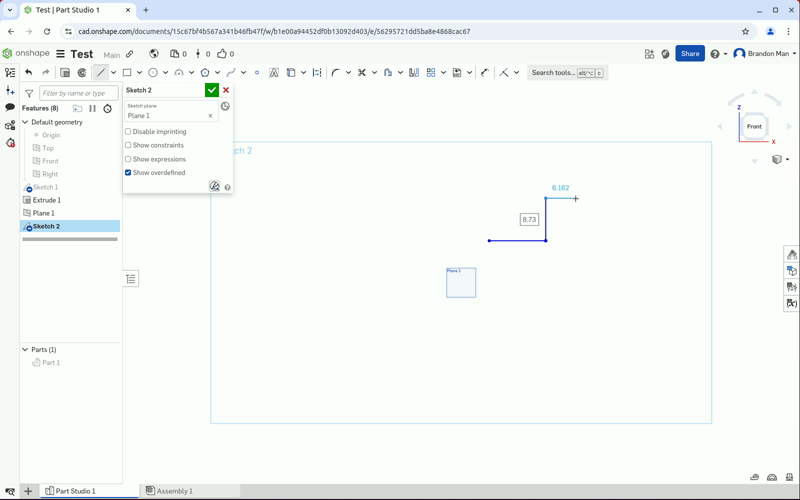
mouse_move(489, 198)
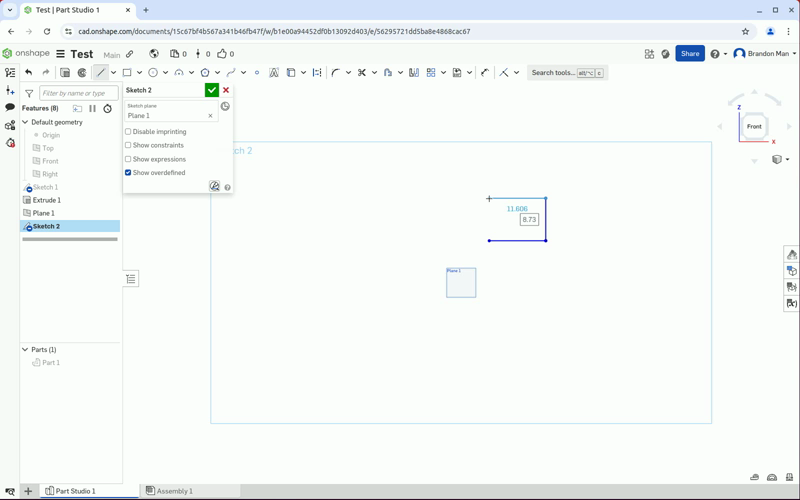
click(489, 198)
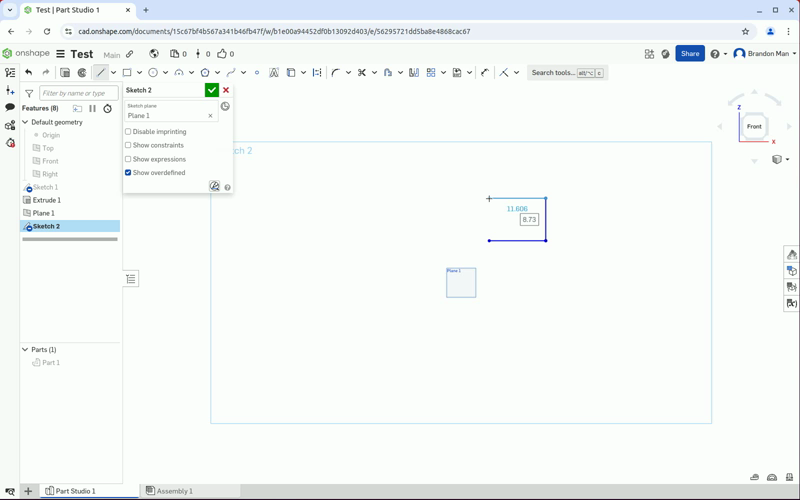
key_up(shift)
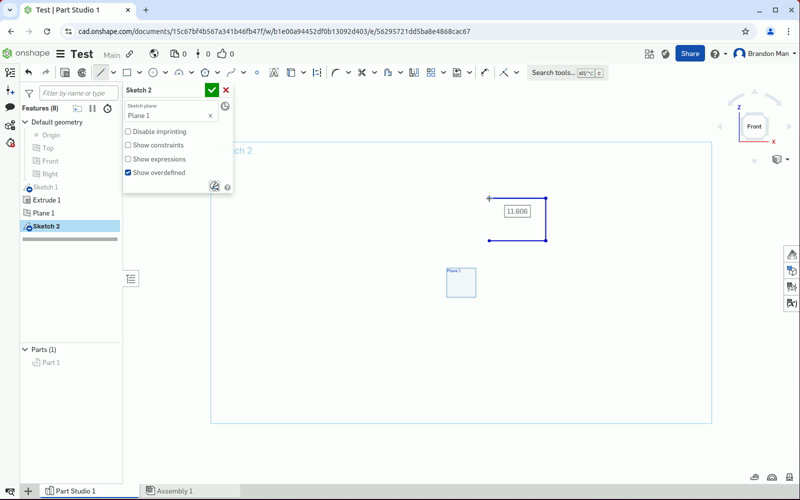
mouse_move(519, 198)
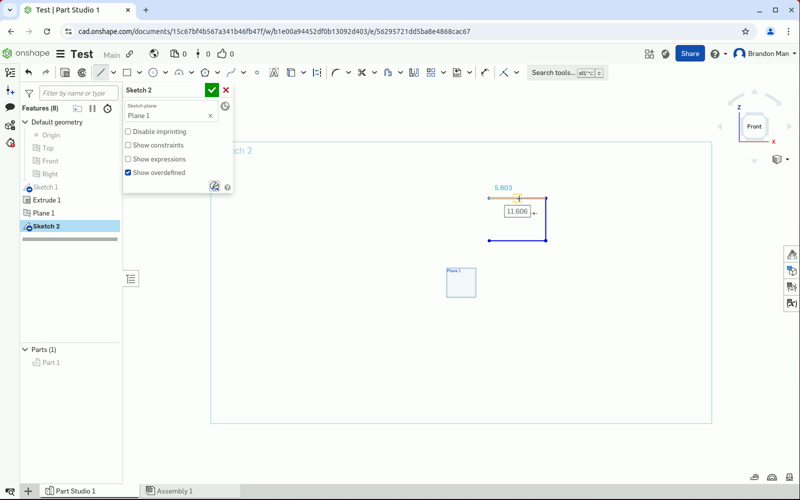
key_down(shift)
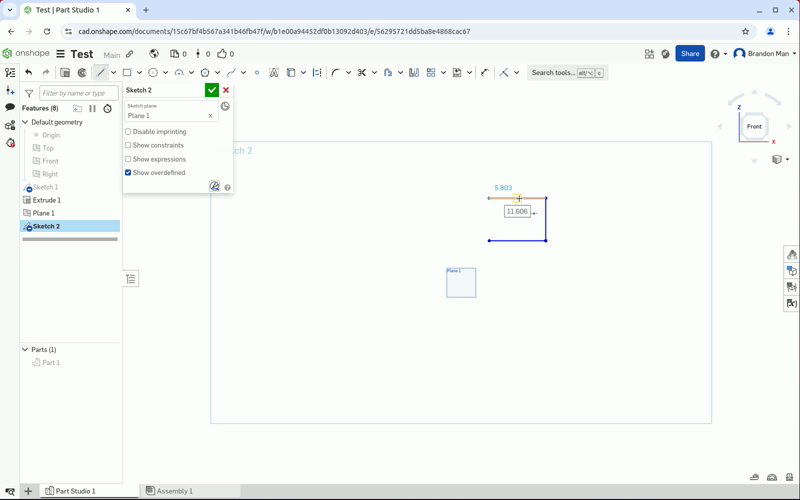
mouse_move(489, 240)
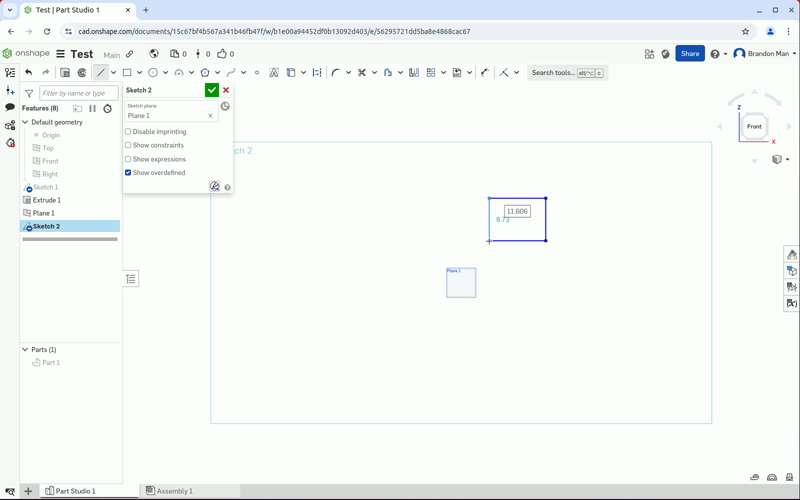
key_up(shift)
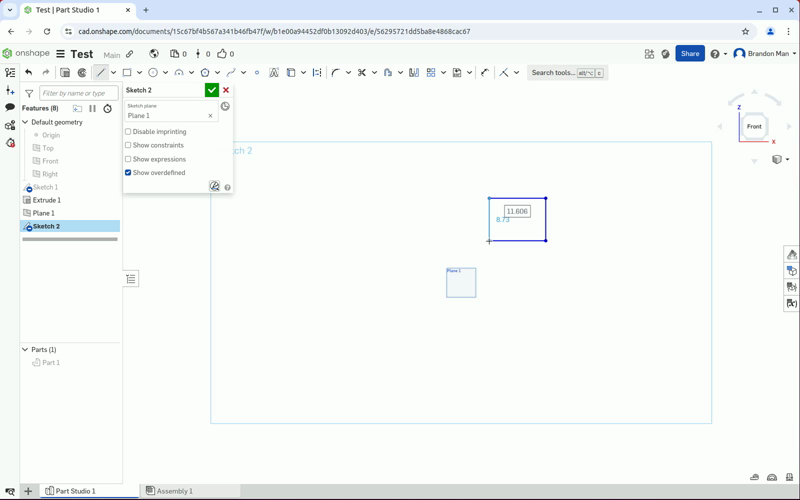
click(489, 240)
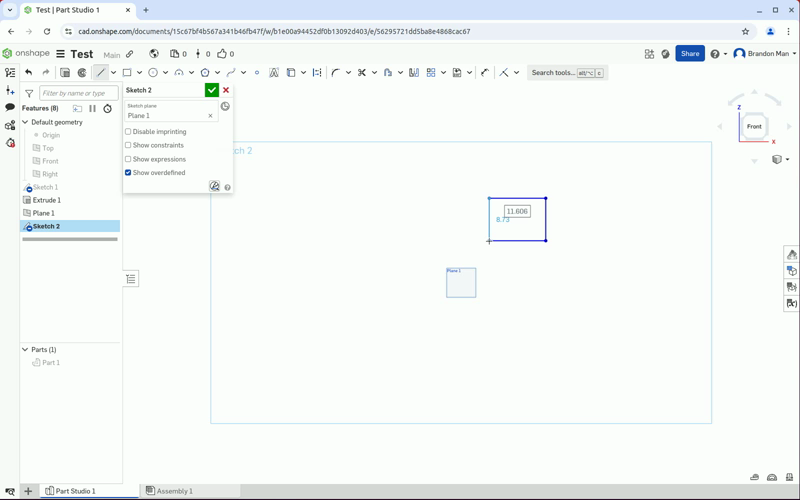
key(esc)
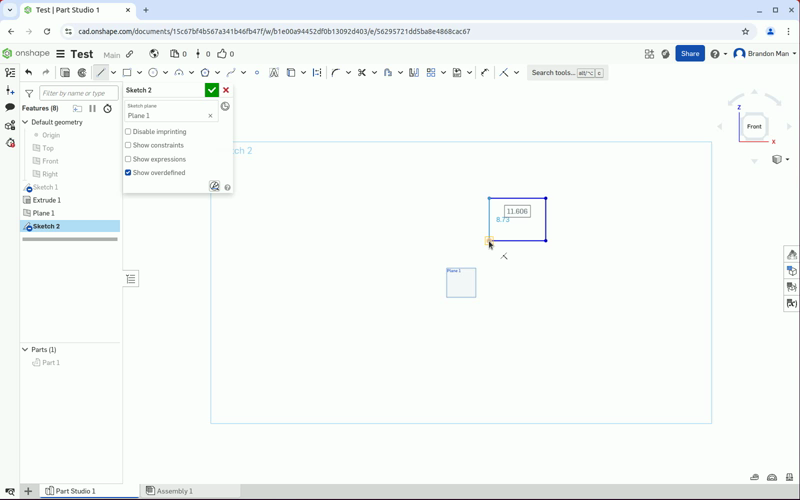
mouse_move(518, 229)
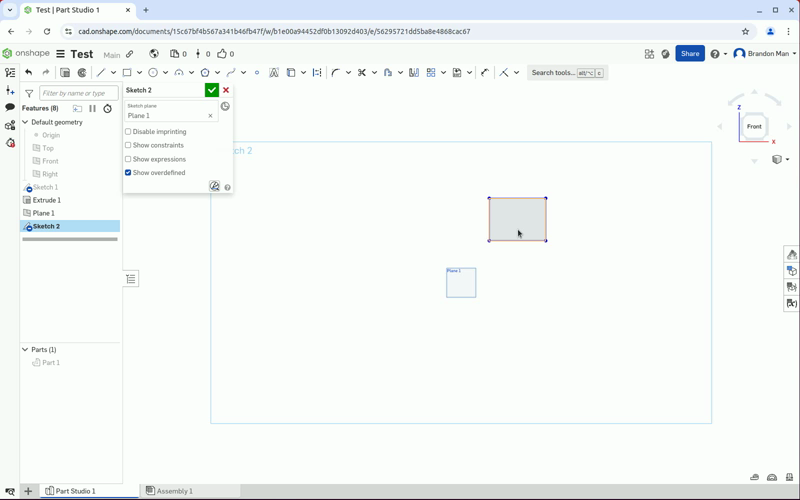
click(518, 229)
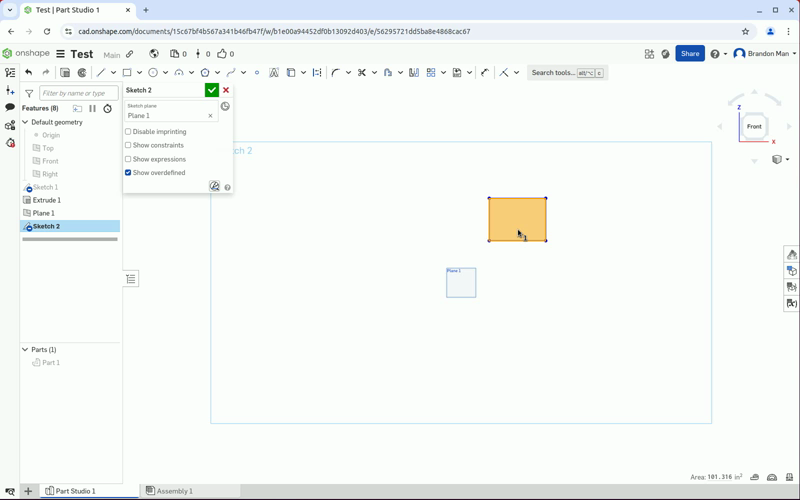
mouse_move(73, 352)
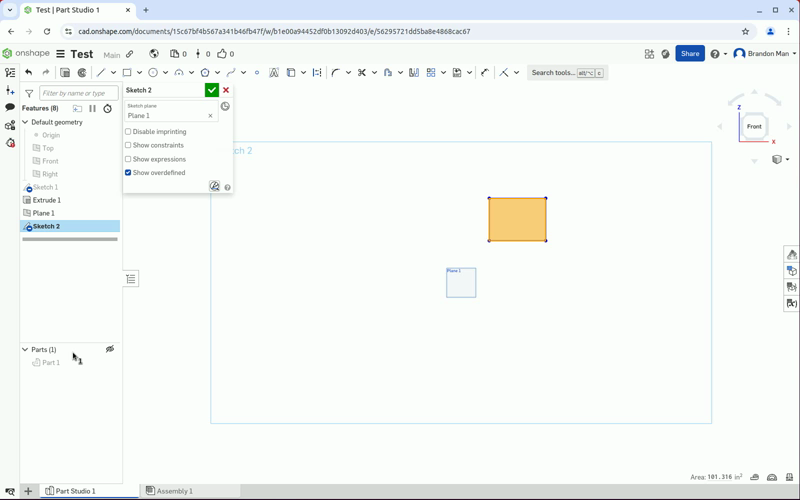
key(shift+y)
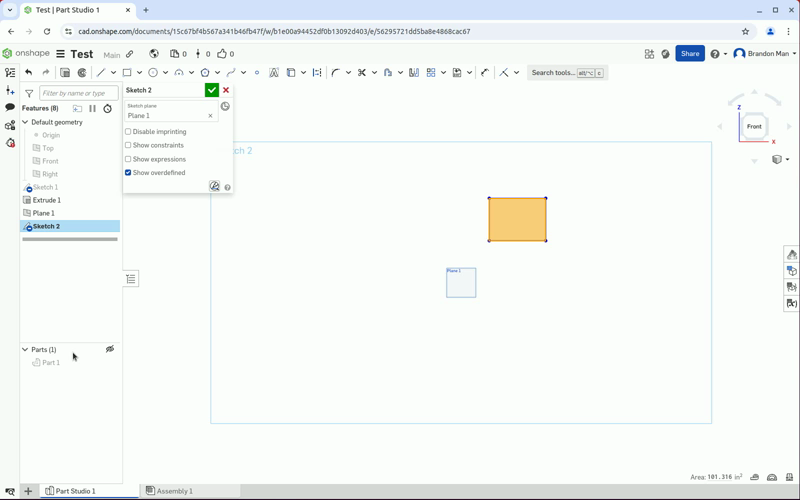
key(shift+e)
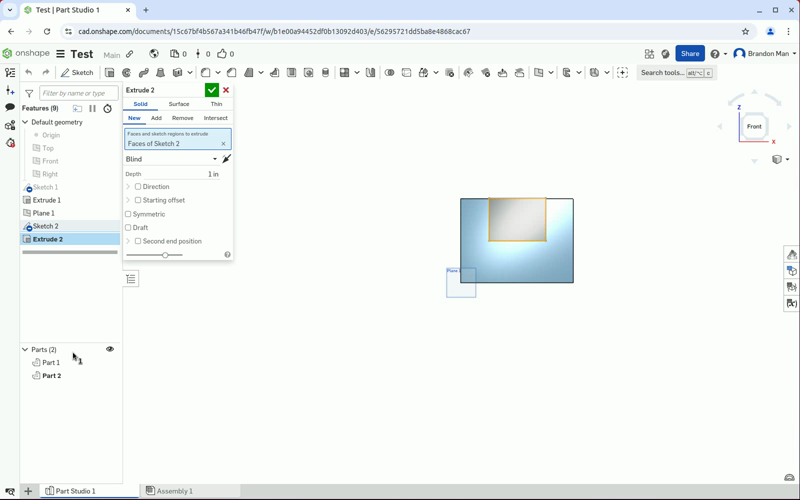
mouse_move(143, 106)
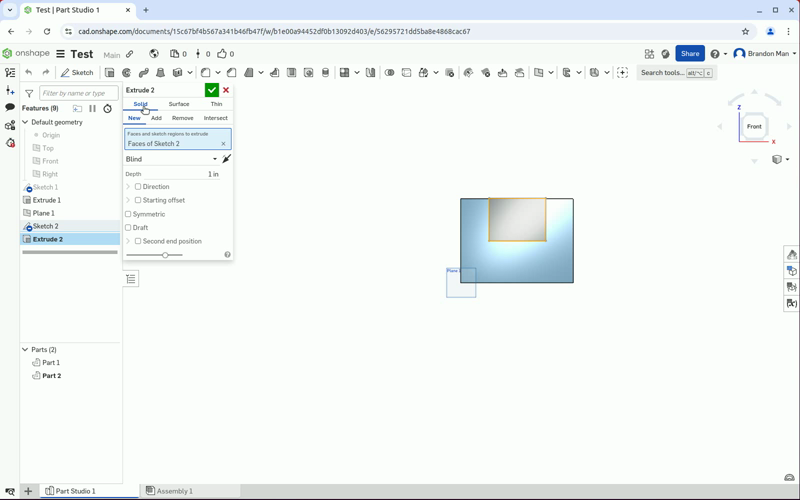
click(143, 106)
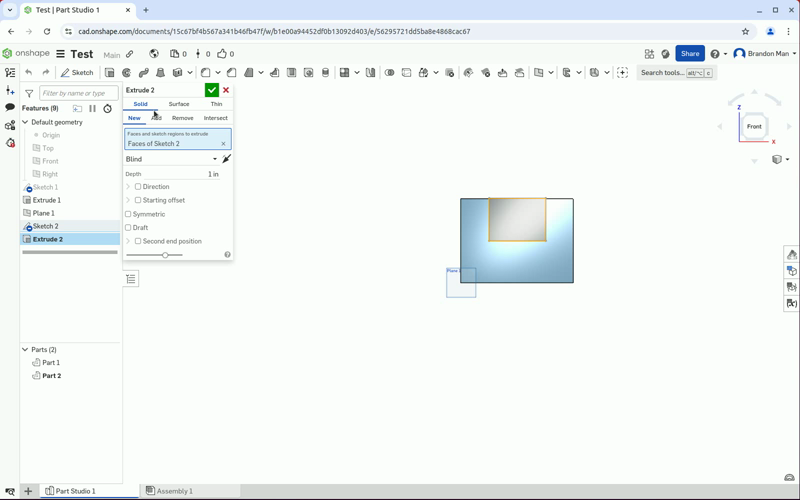
mouse_move(186, 120)
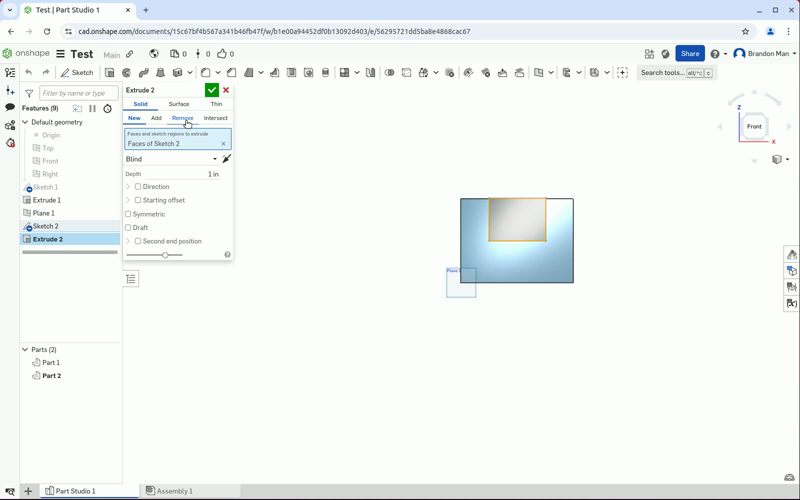
click(186, 120)
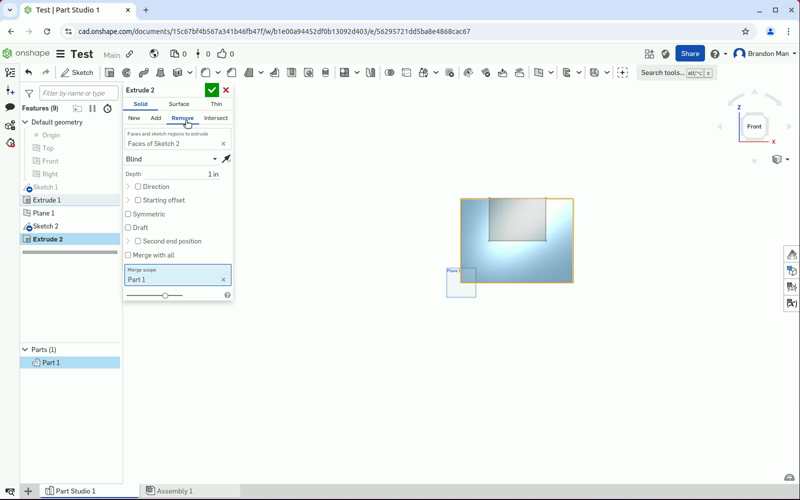
key(tab, 4)
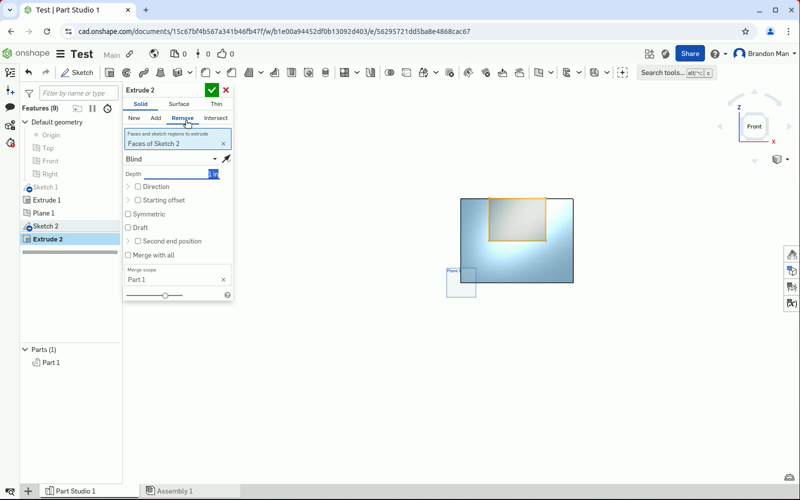
text(17.331)
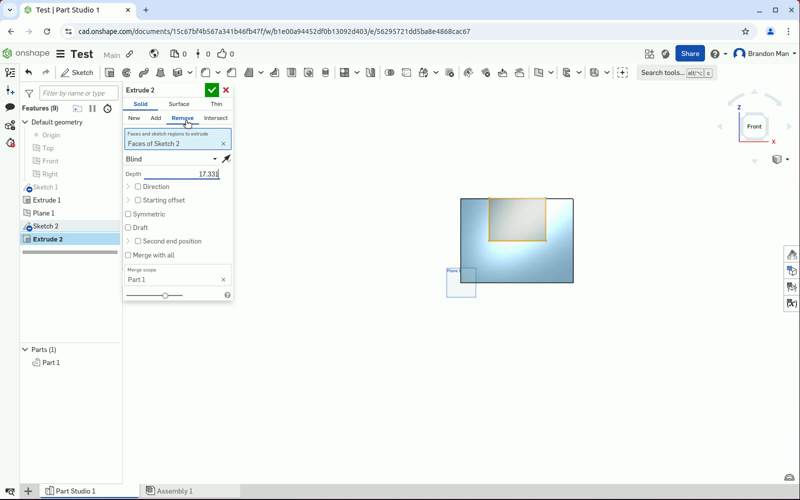
key(tab, 6)
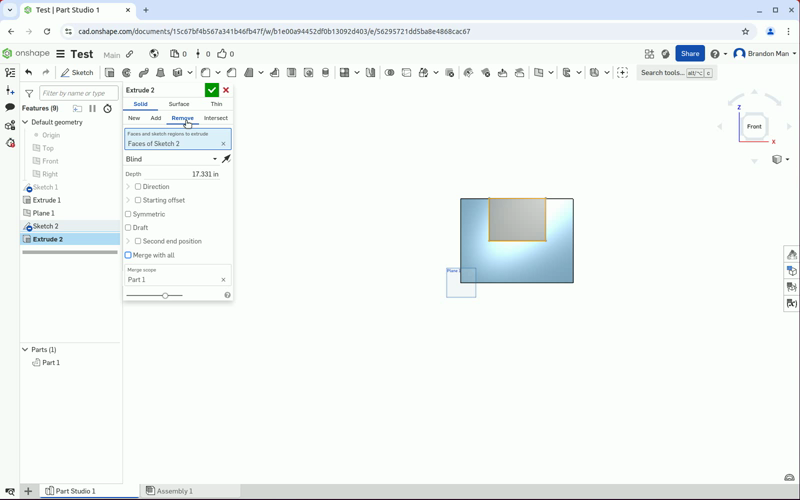
key(space)
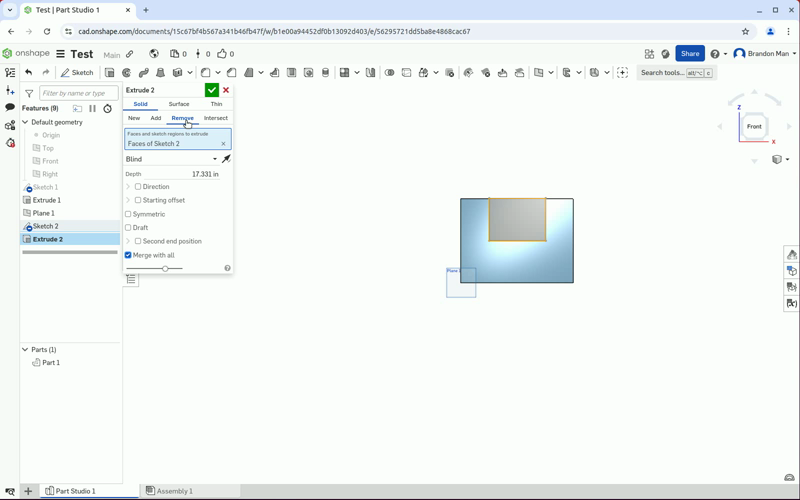
key(enter)
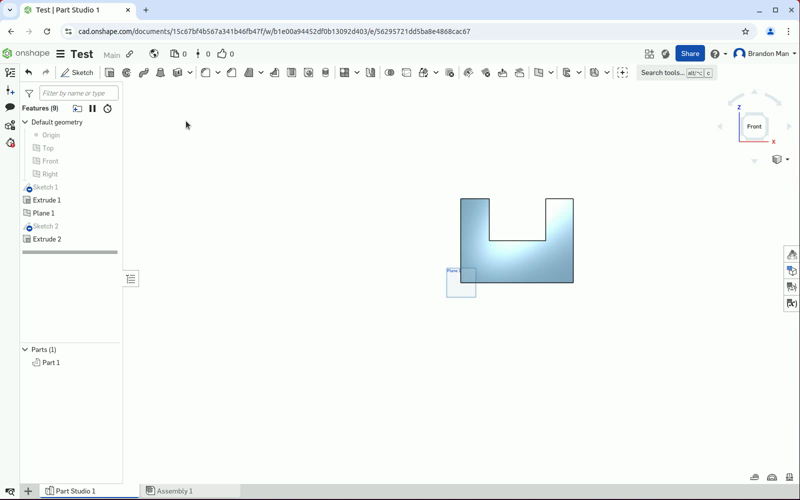
key(shift+h)
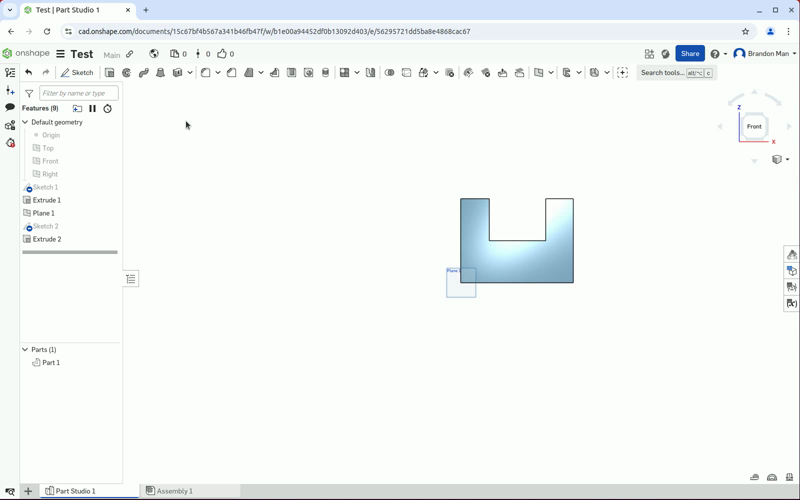
key(shift+h)
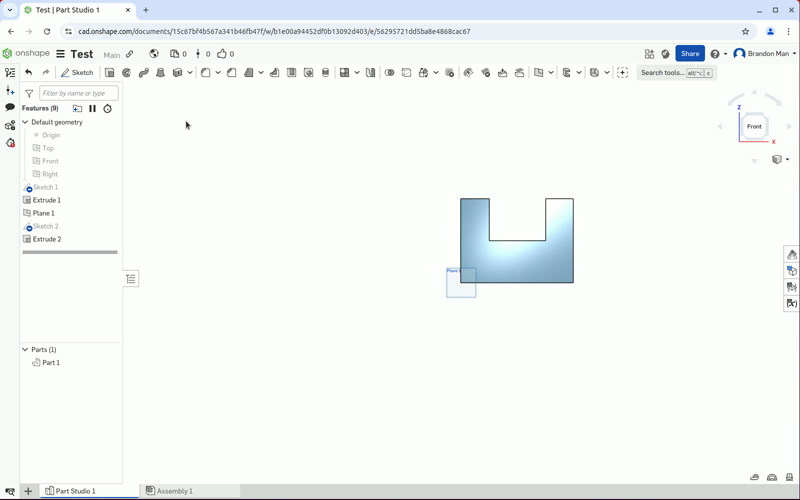
mouse_move(73, 189)
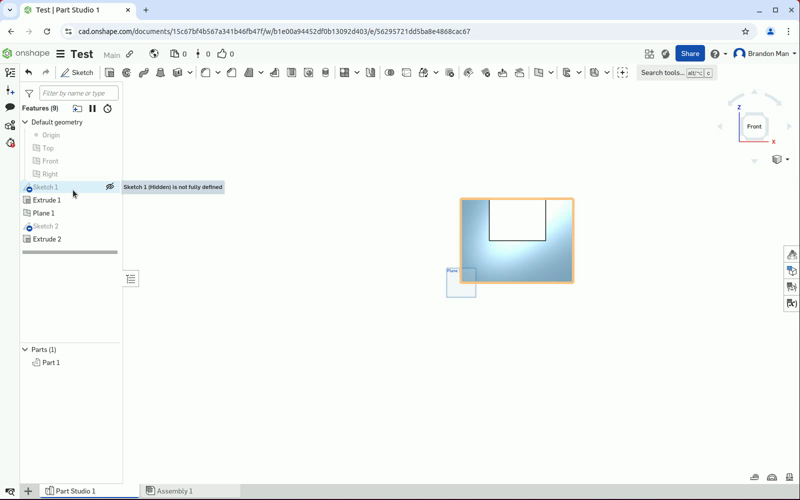
click(73, 189)
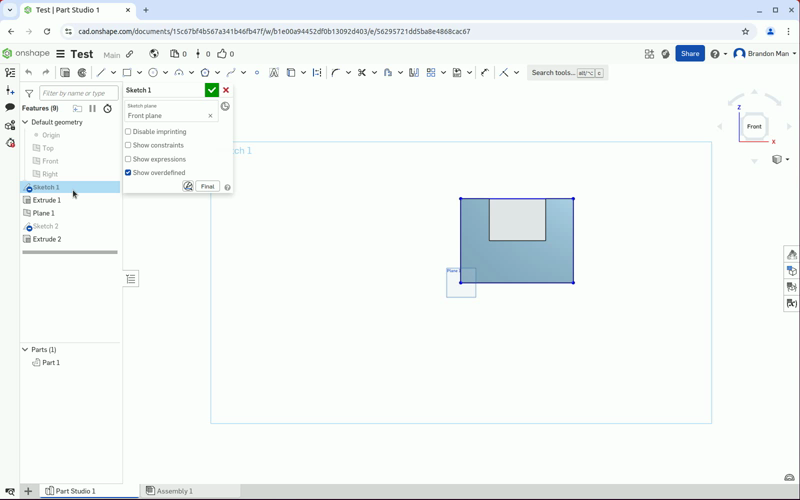
mouse_move(229, 92)
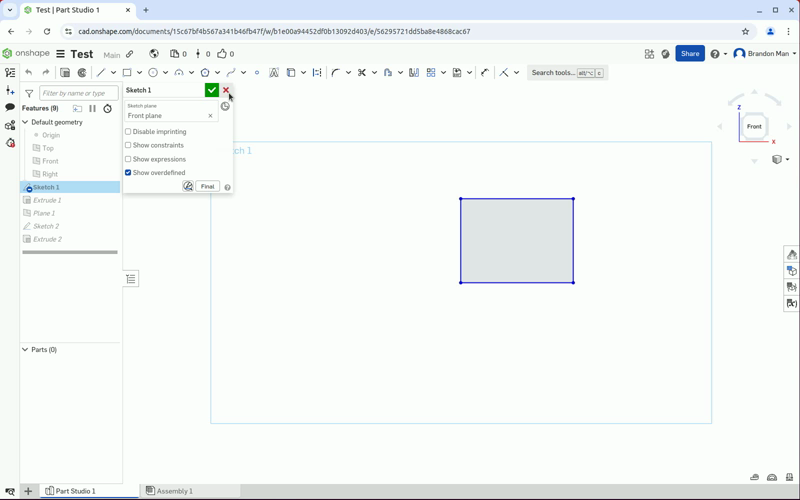
click(229, 92)
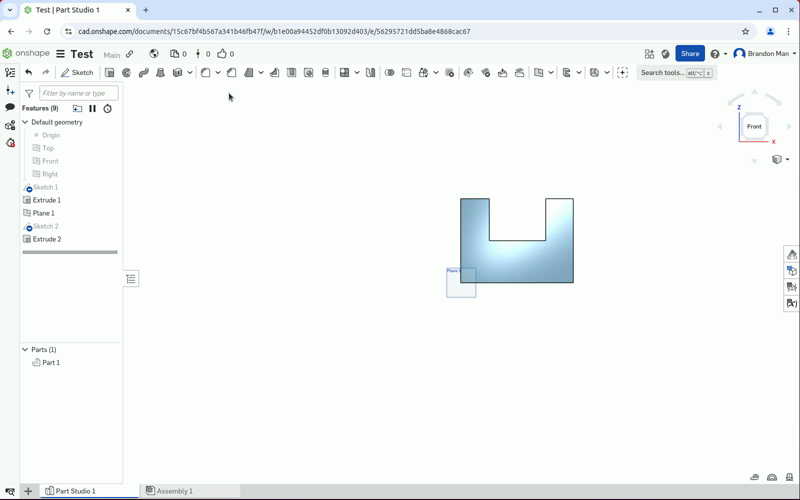
mouse_move(73, 352)
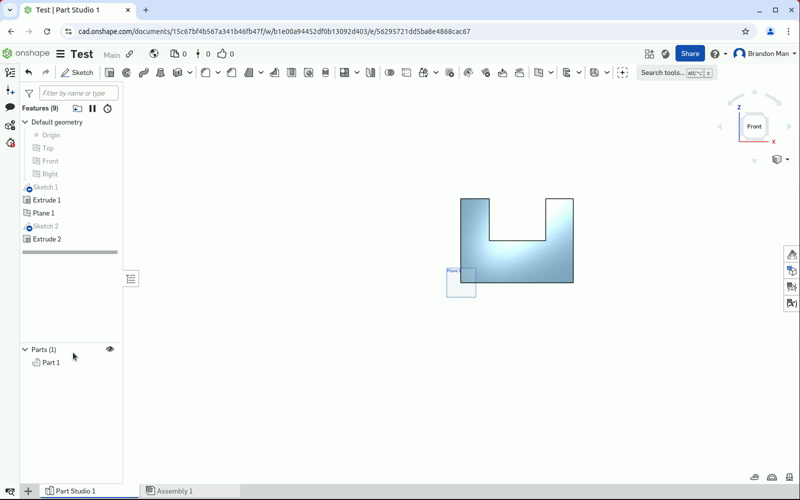
key(y)
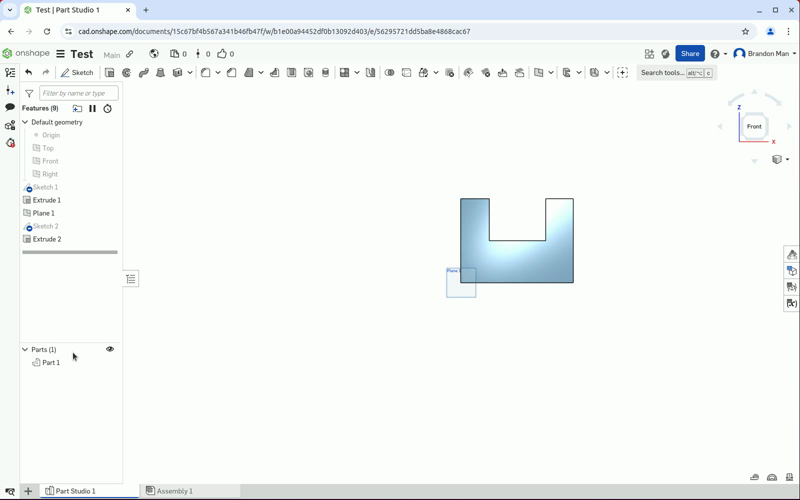
key(shift+p)
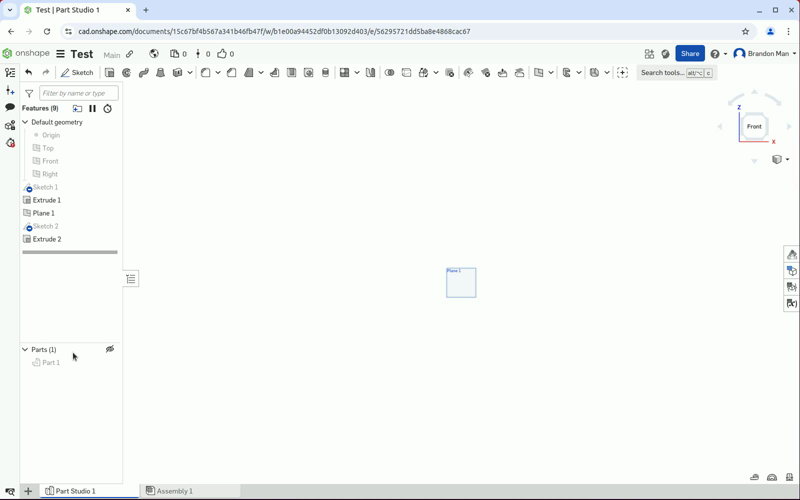
key(space)
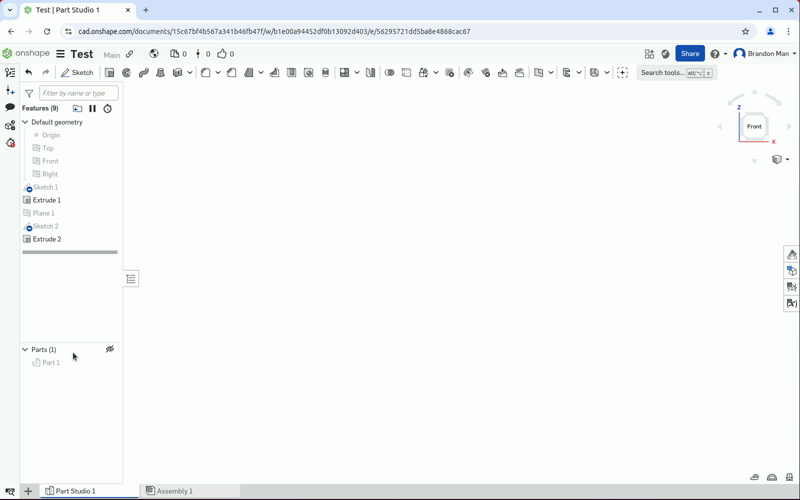
key_down(shift)
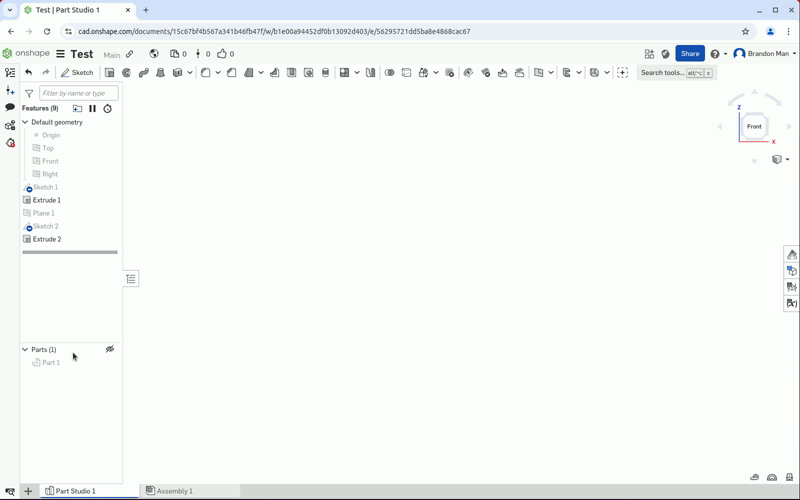
key(left)
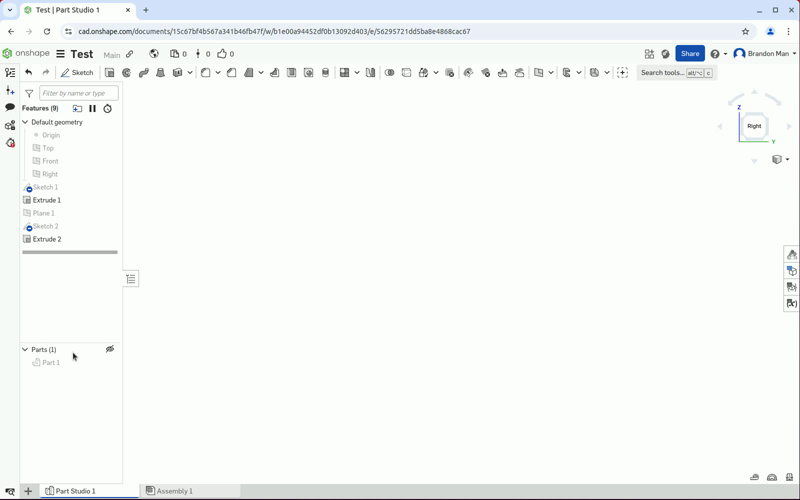
key_up(shift)
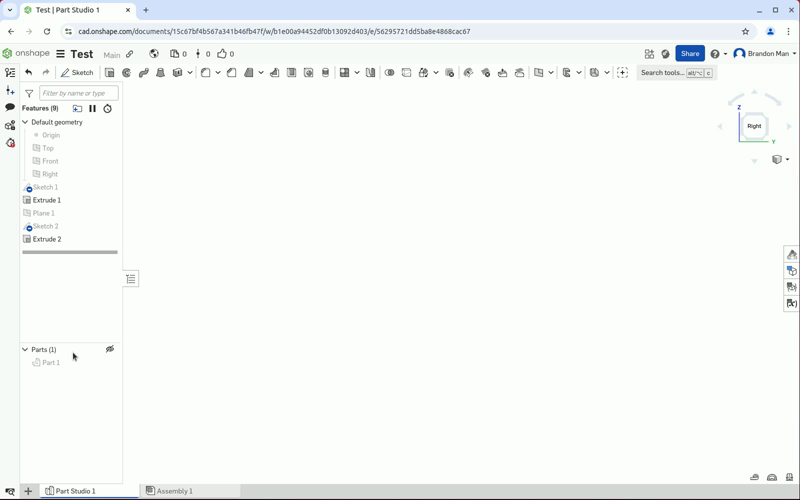
mouse_move(73, 352)
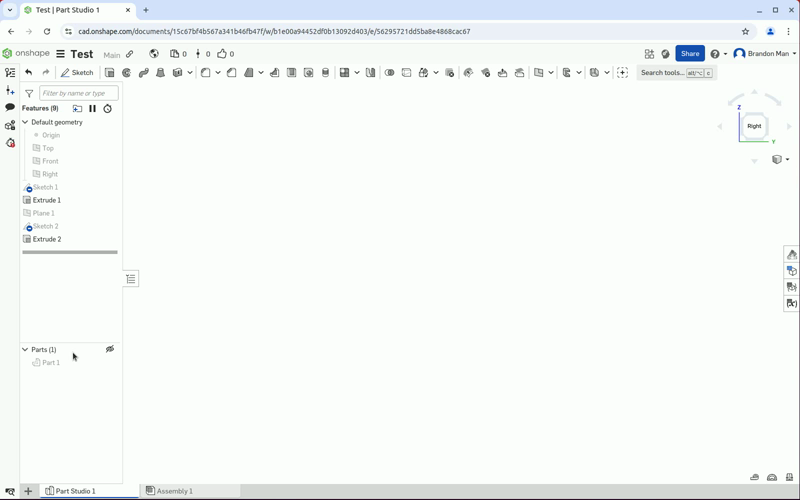
key(shift+y)
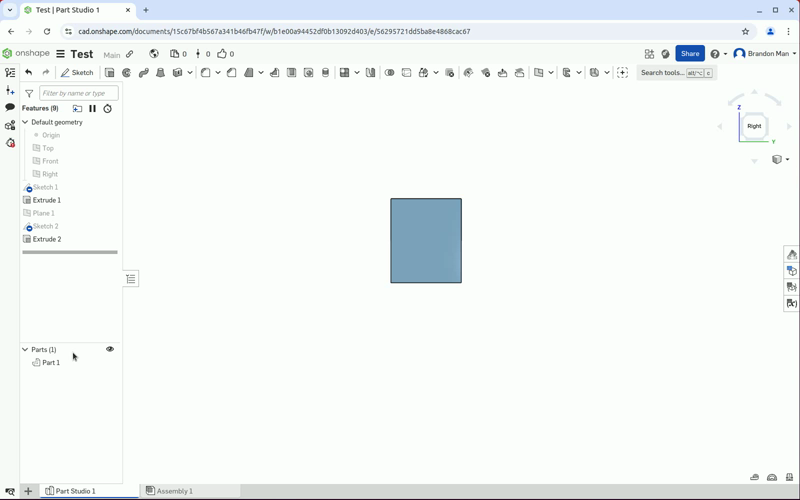
mouse_move(541, 75)
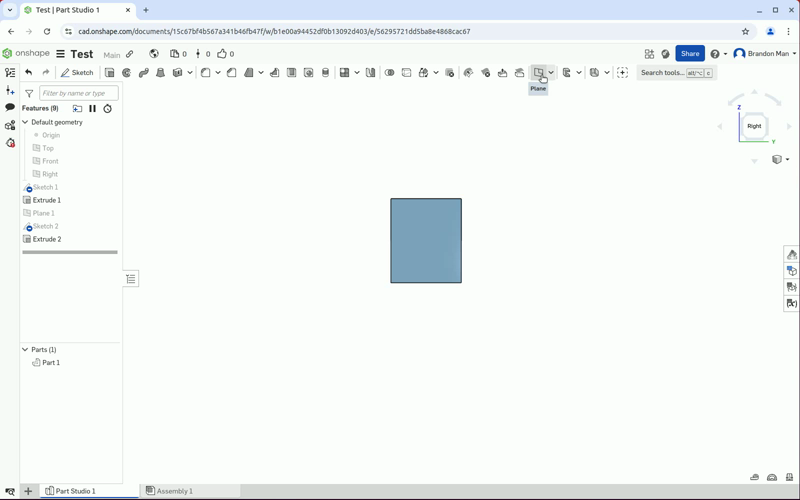
click(541, 75)
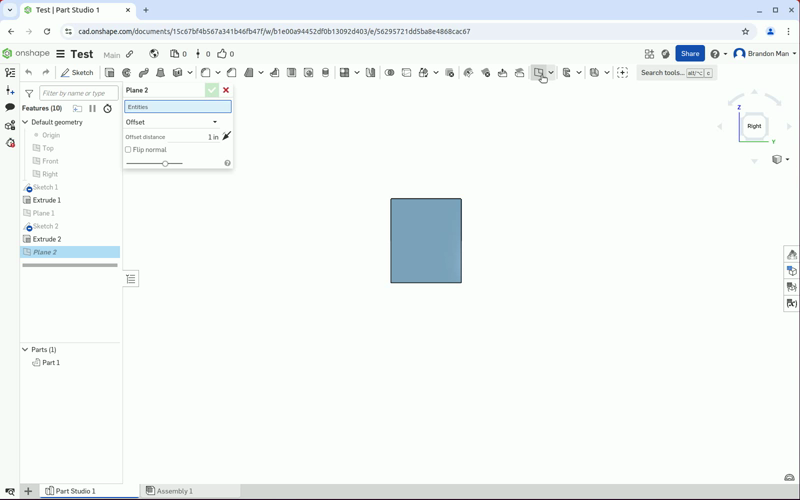
mouse_move(73, 176)
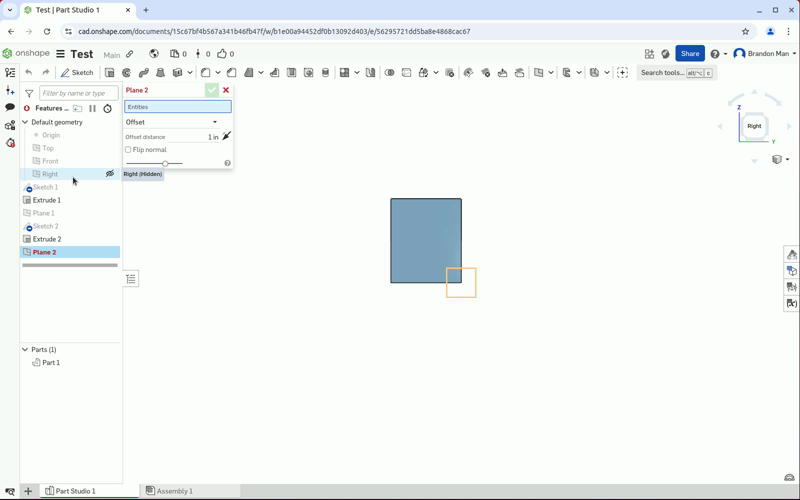
click(73, 176)
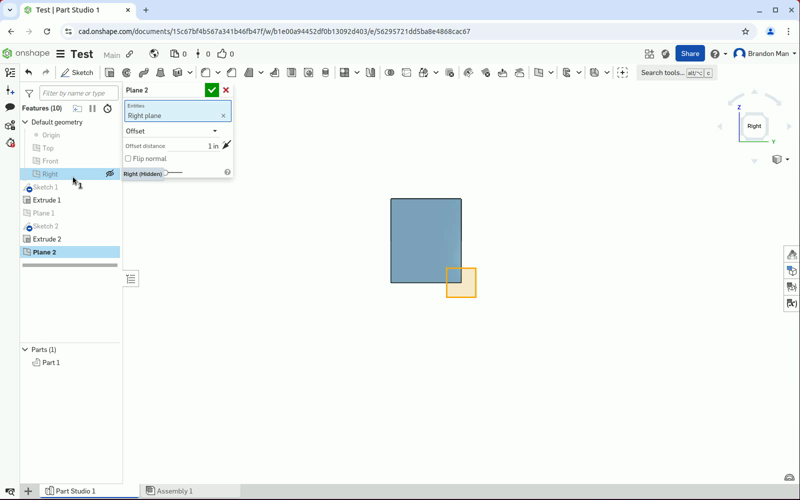
key(tab, 2)
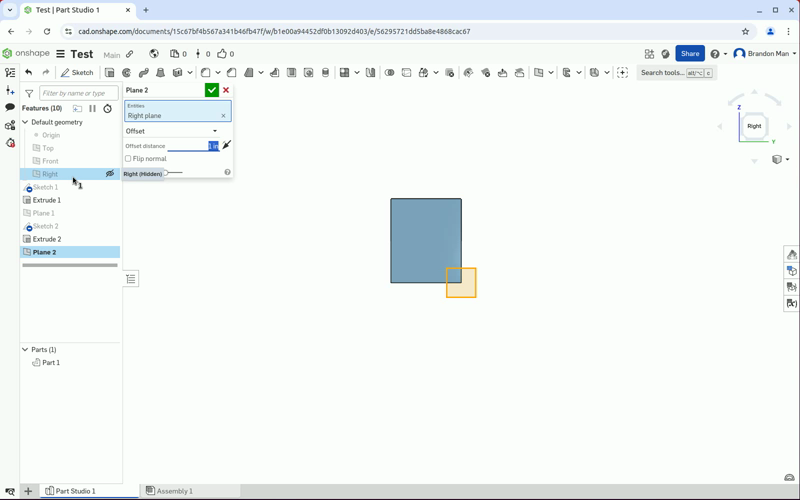
text(23.108)
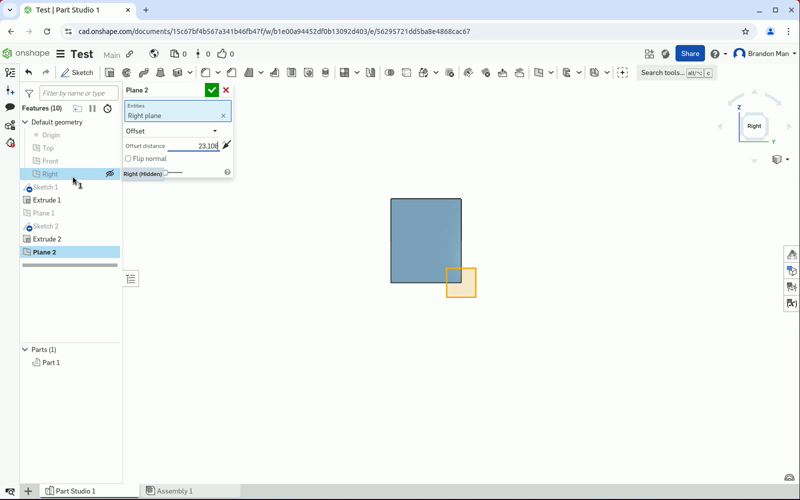
key(enter, 2)
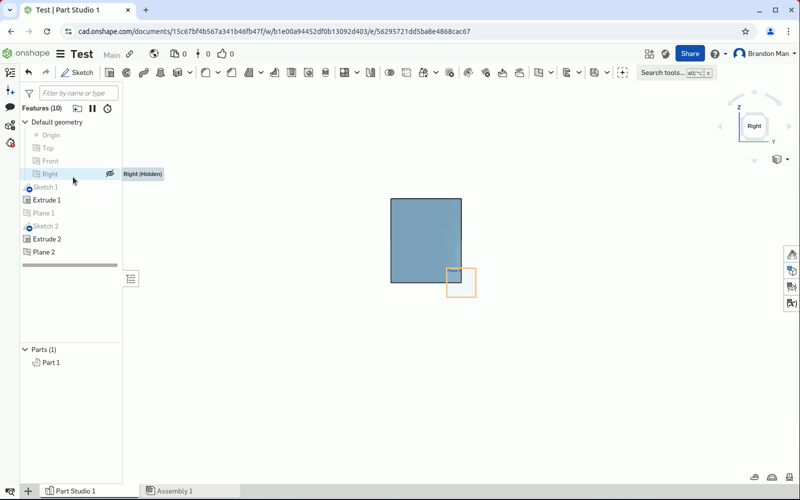
key(shift+s)
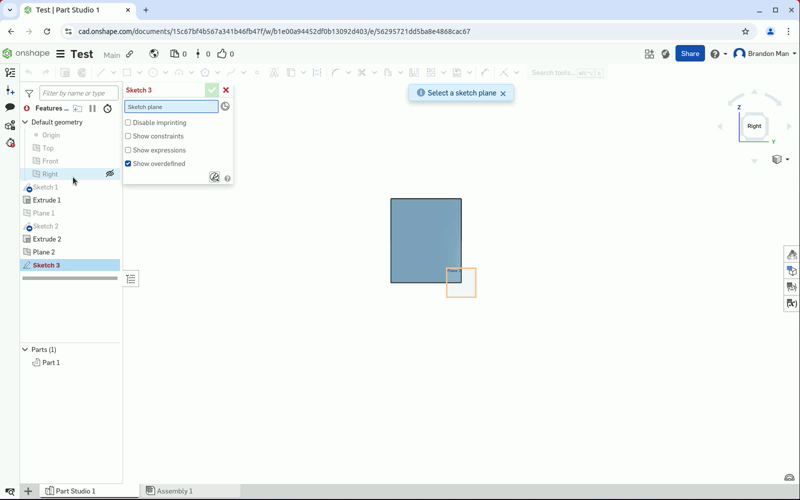
mouse_move(73, 254)
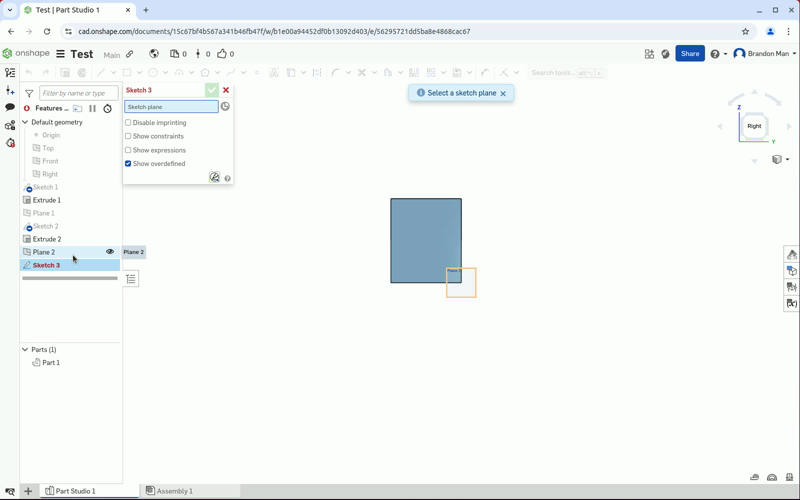
click(73, 254)
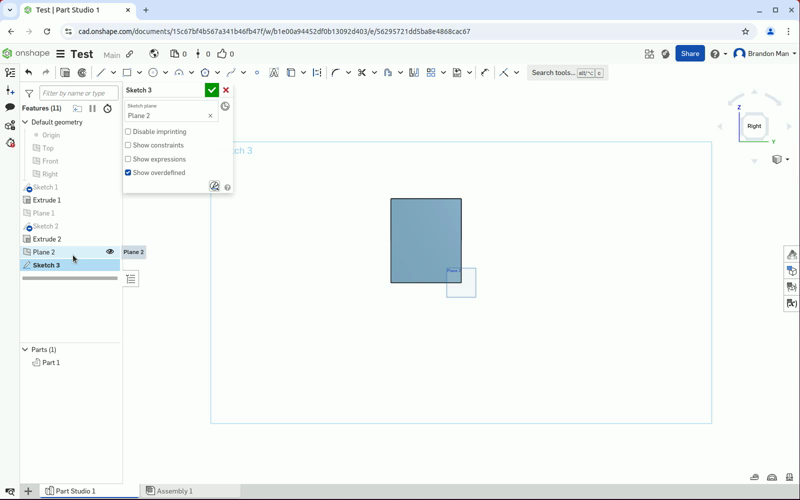
mouse_move(73, 352)
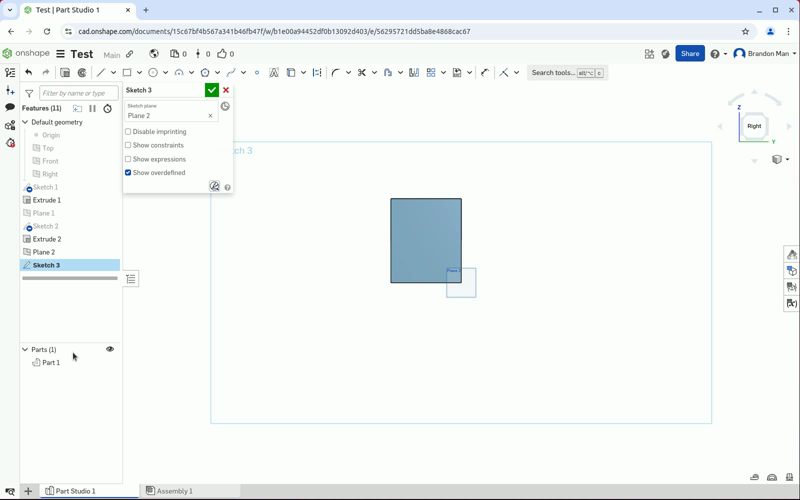
key(y)
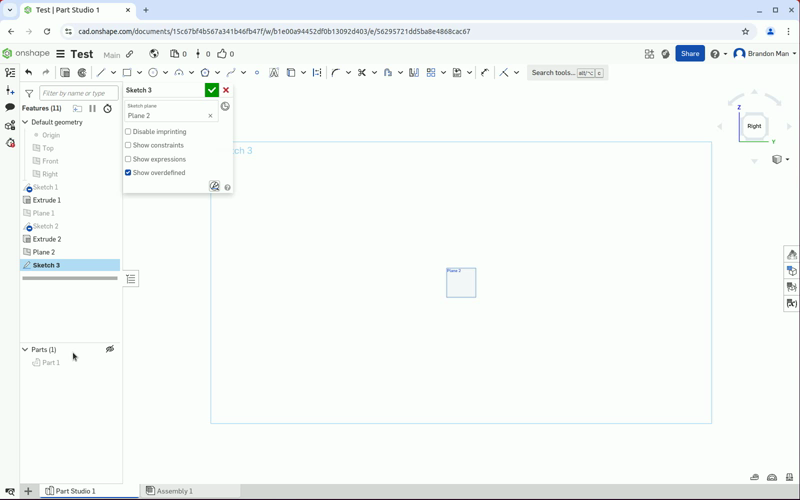
key(a)
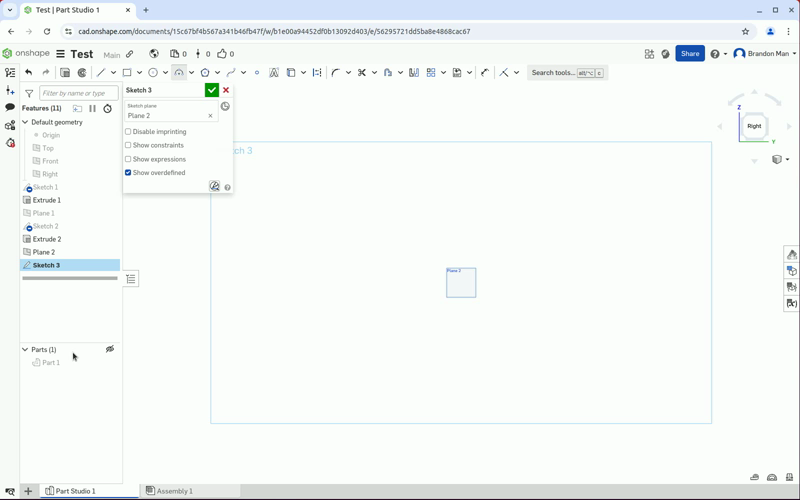
key_down(shift)
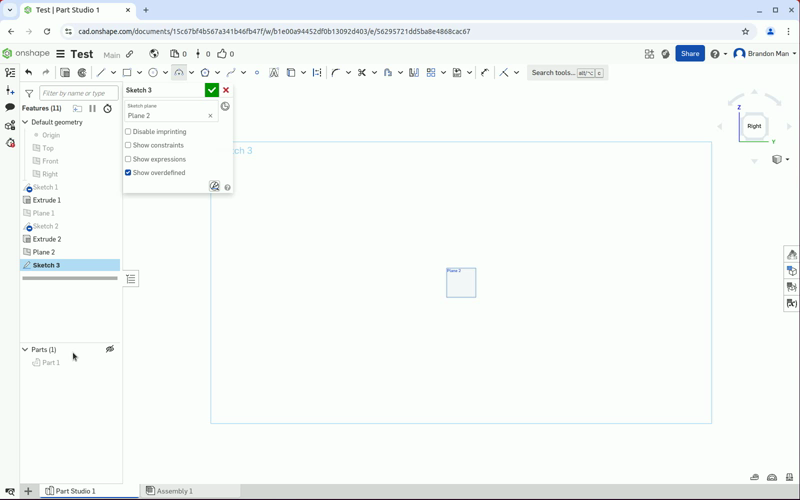
mouse_move(390, 254)
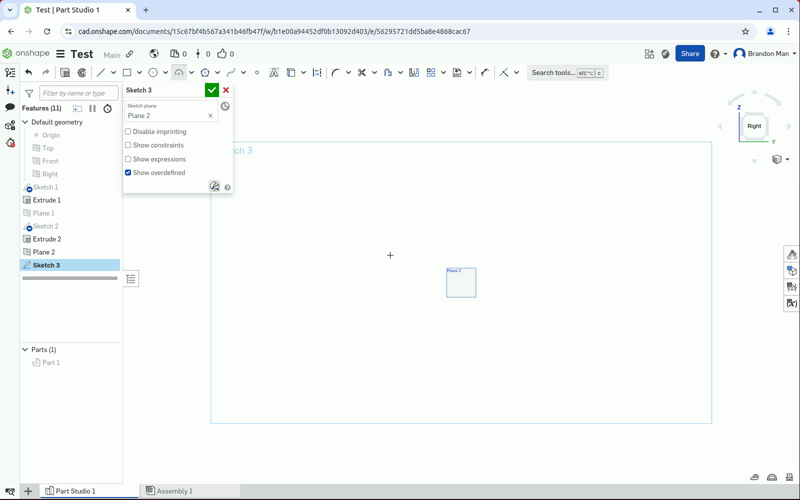
click(390, 254)
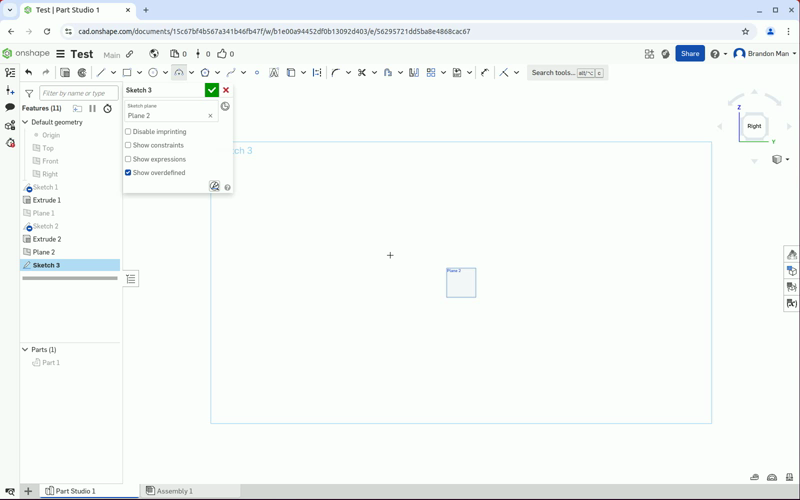
key_up(shift)
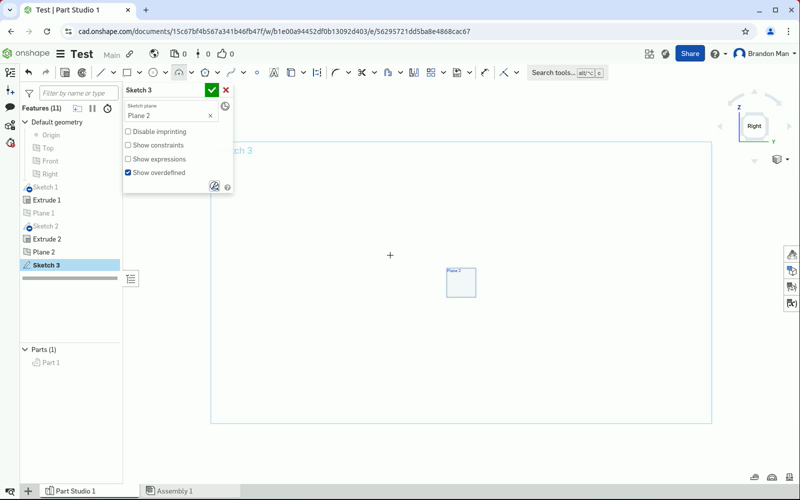
key_down(shift)
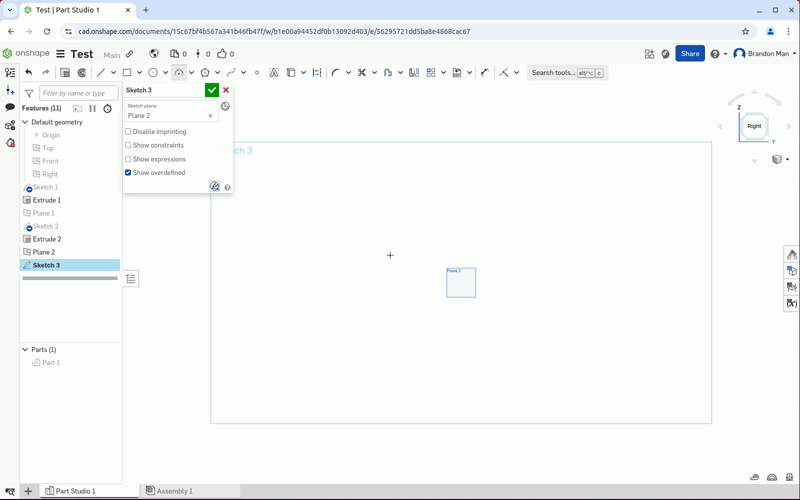
mouse_move(447, 198)
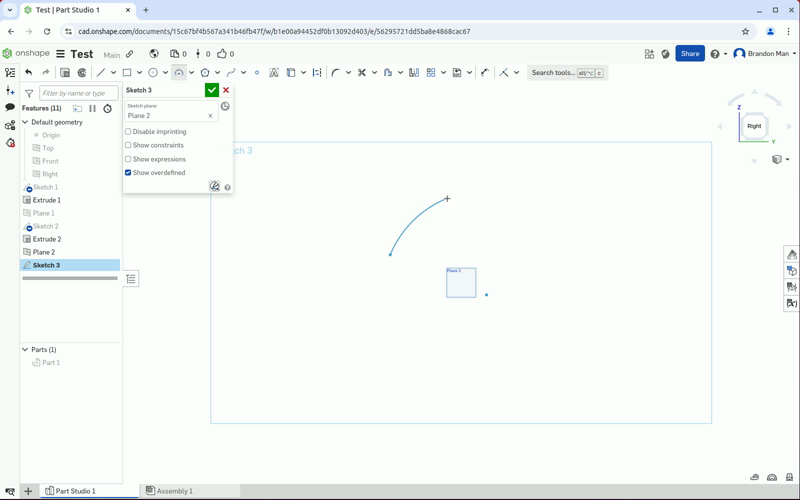
click(447, 198)
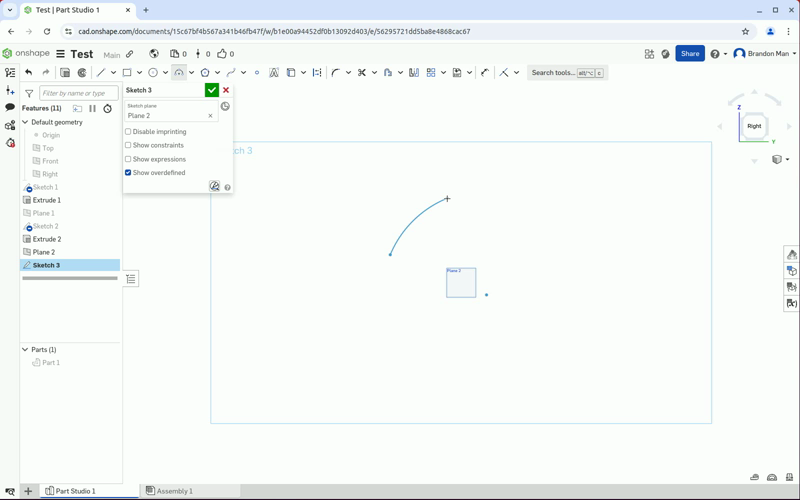
mouse_move(426, 233)
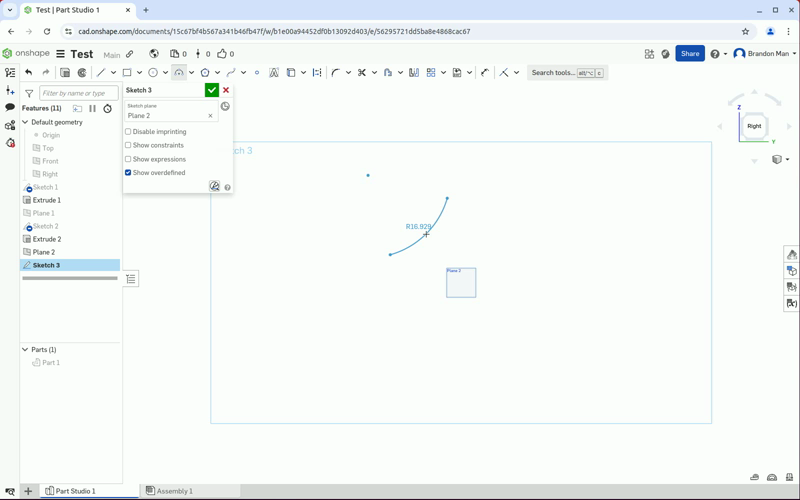
click(426, 233)
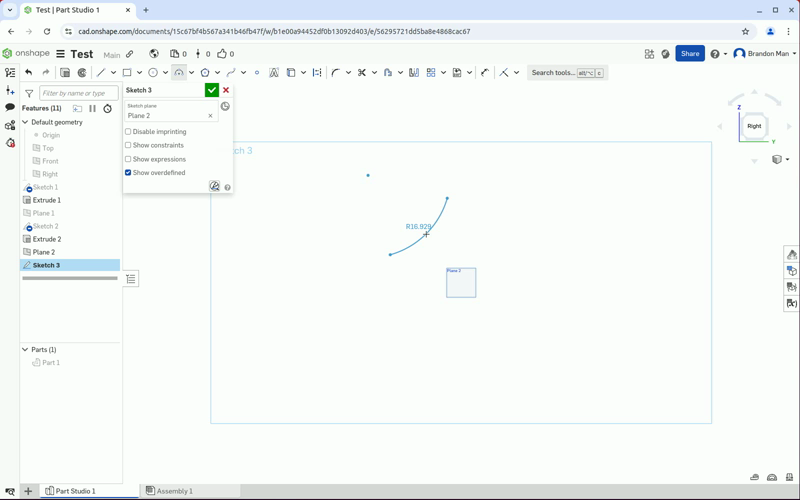
key_up(shift)
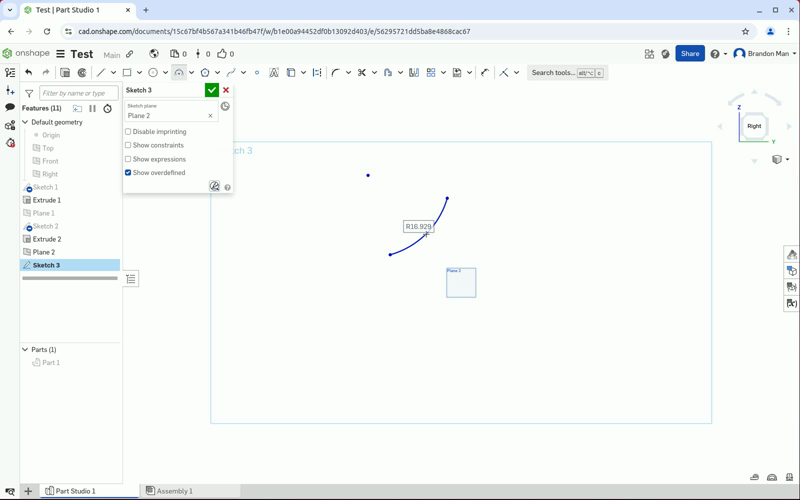
key(esc)
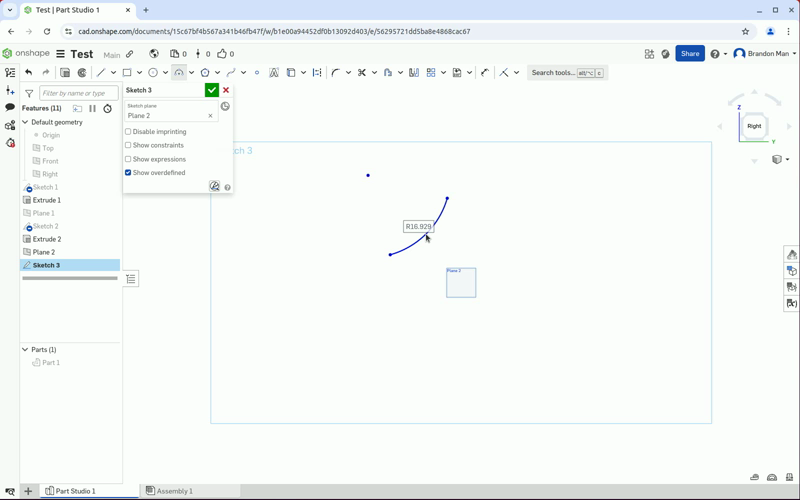
key(l)
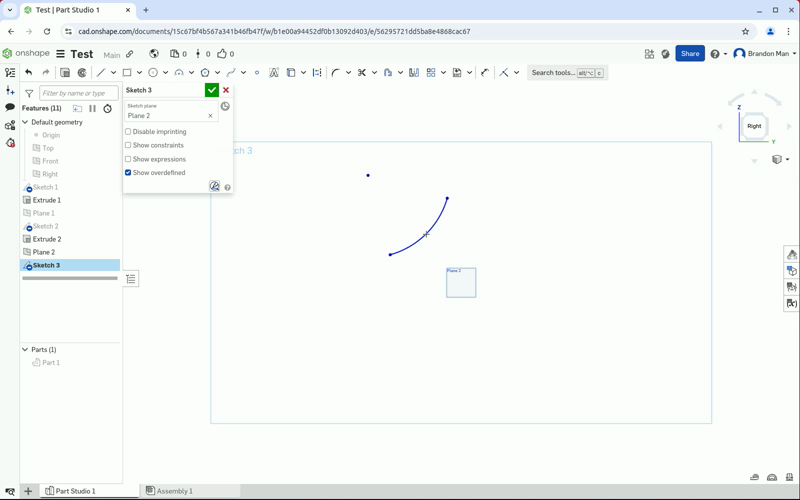
mouse_move(447, 198)
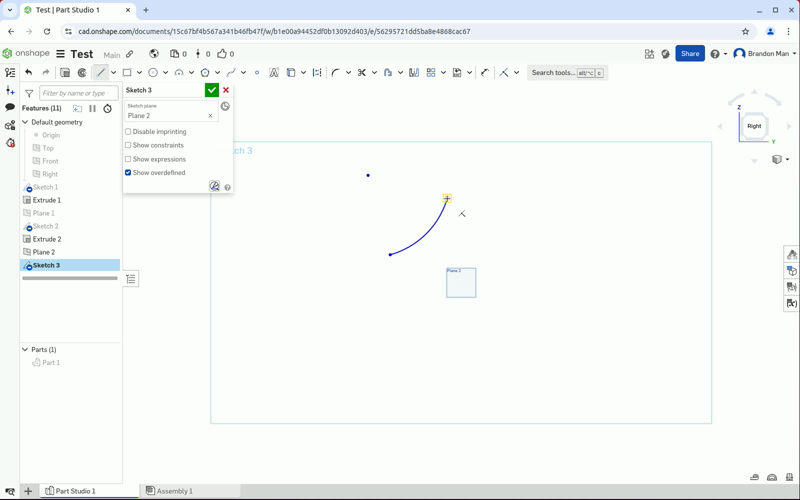
click(447, 198)
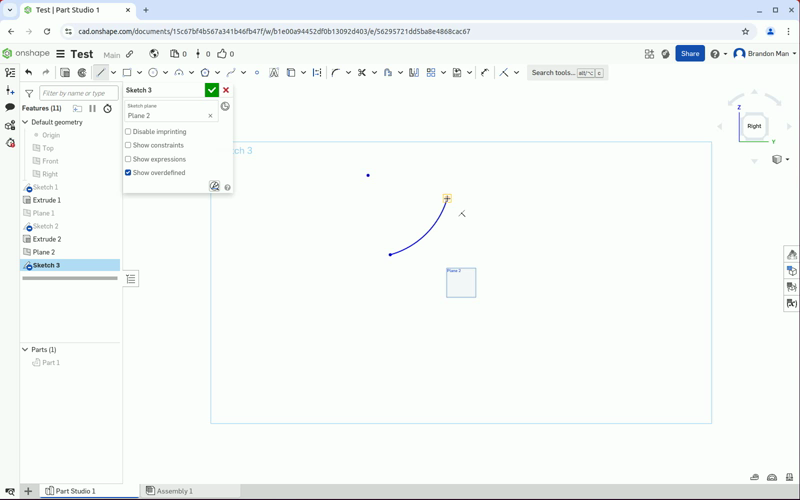
key_down(shift)
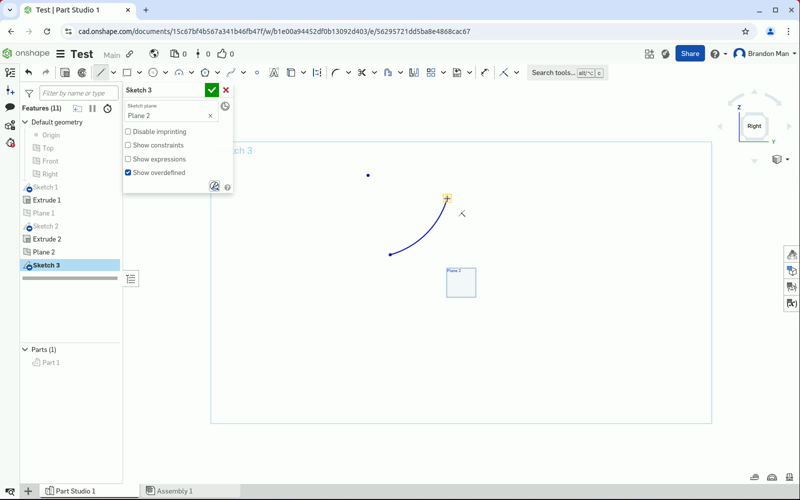
mouse_move(477, 198)
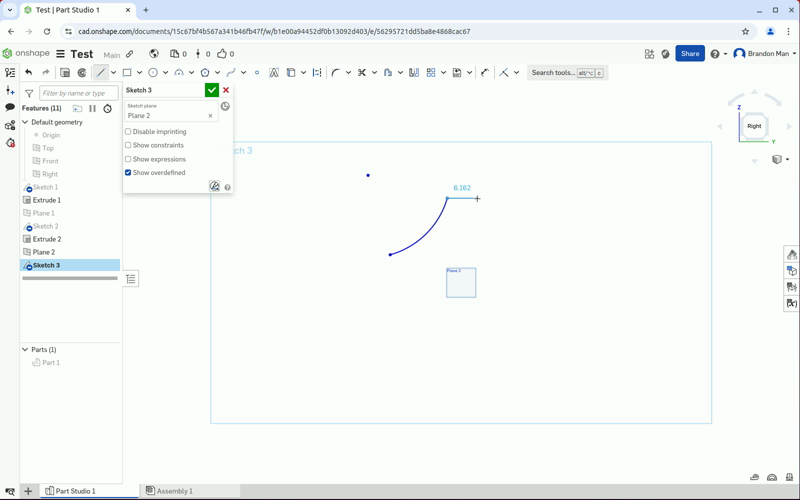
mouse_move(390, 198)
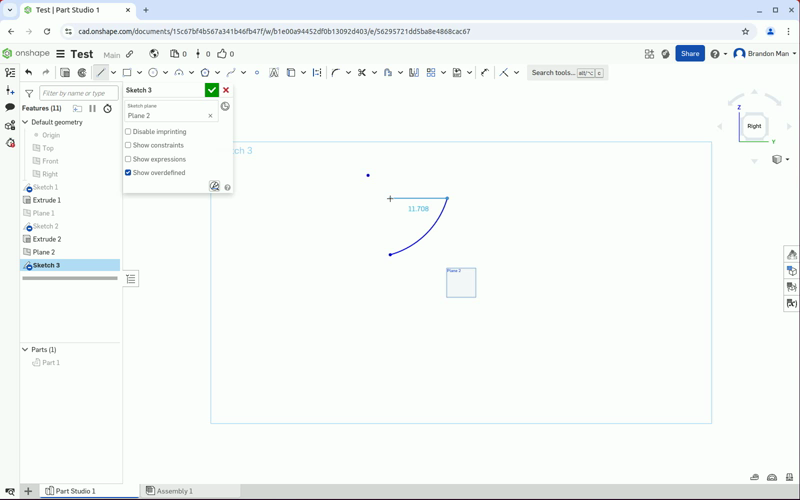
click(390, 198)
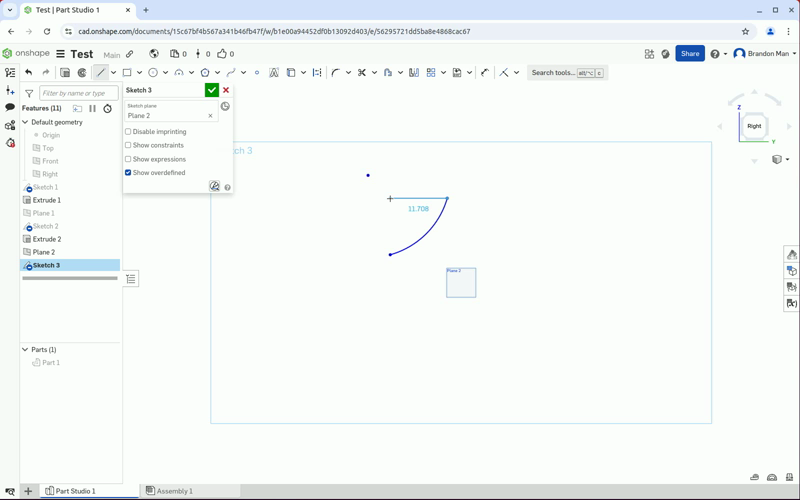
key_up(shift)
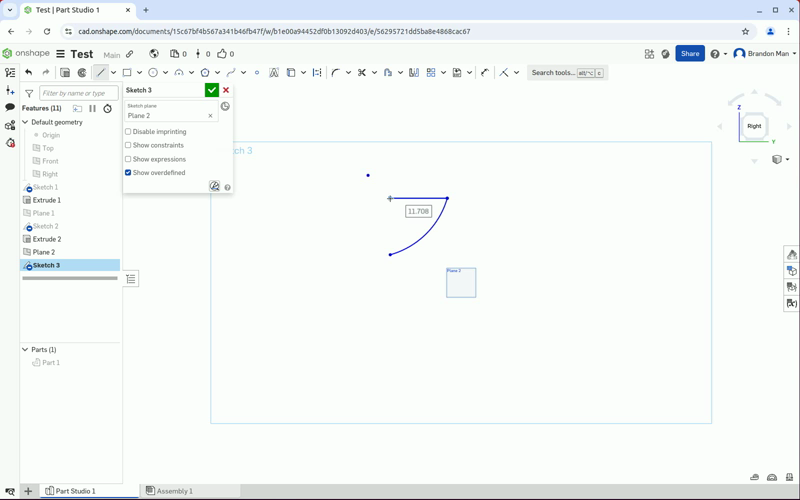
mouse_move(420, 198)
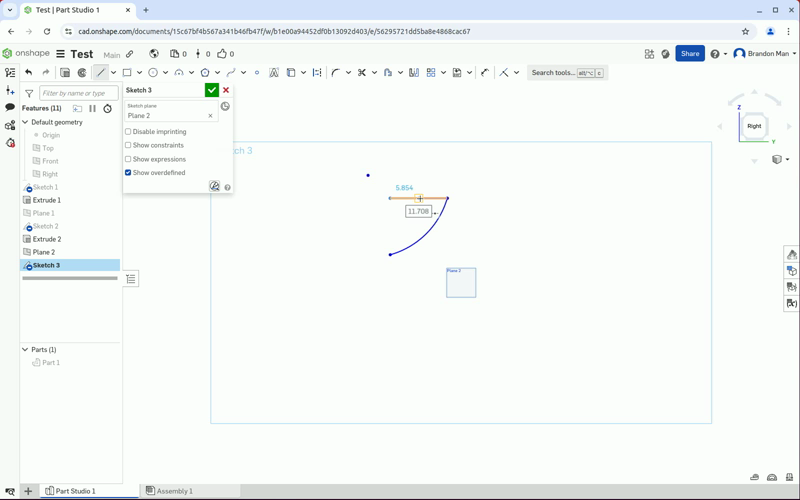
key_down(shift)
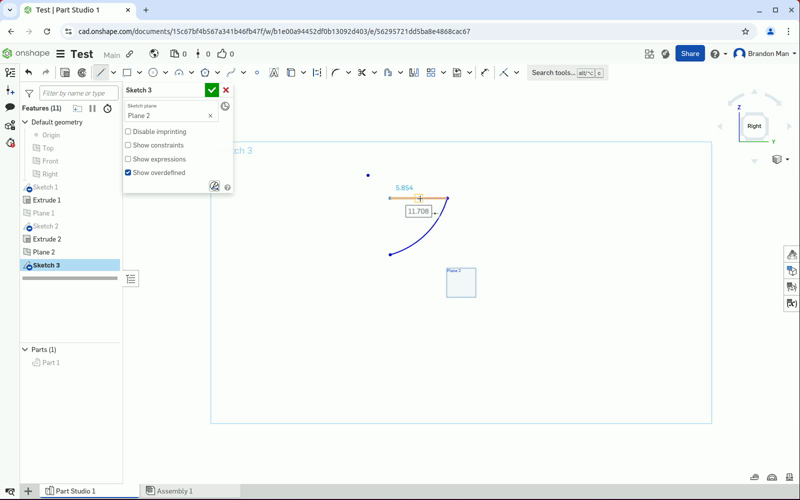
mouse_move(390, 254)
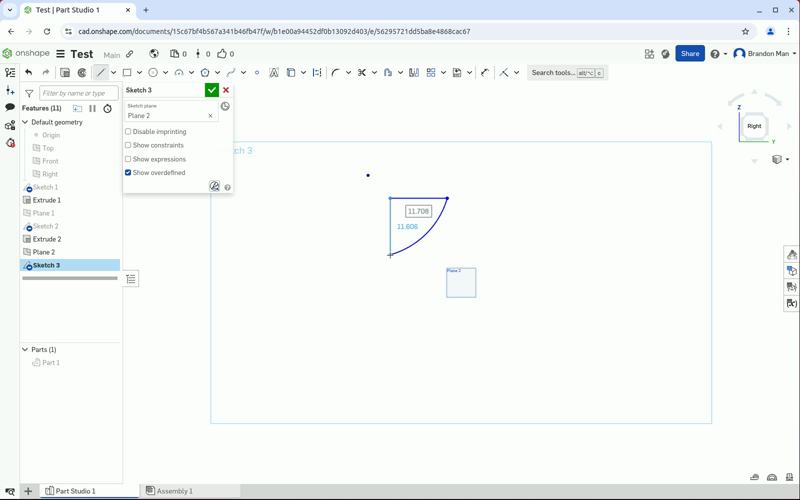
key_up(shift)
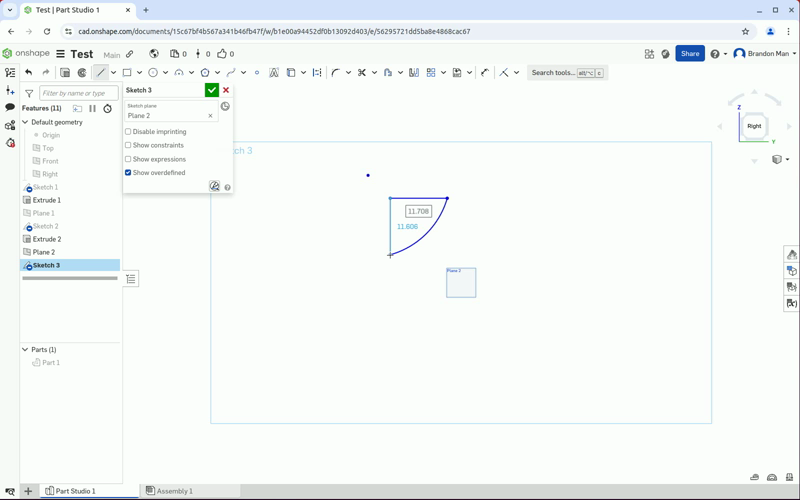
click(390, 254)
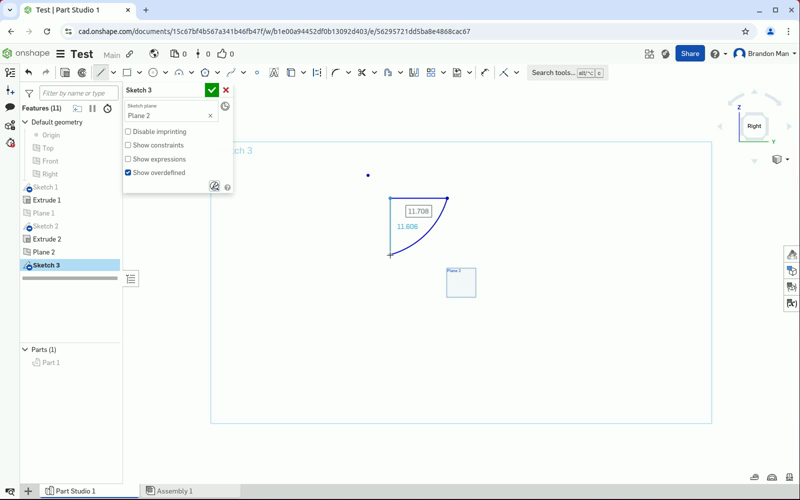
key(esc)
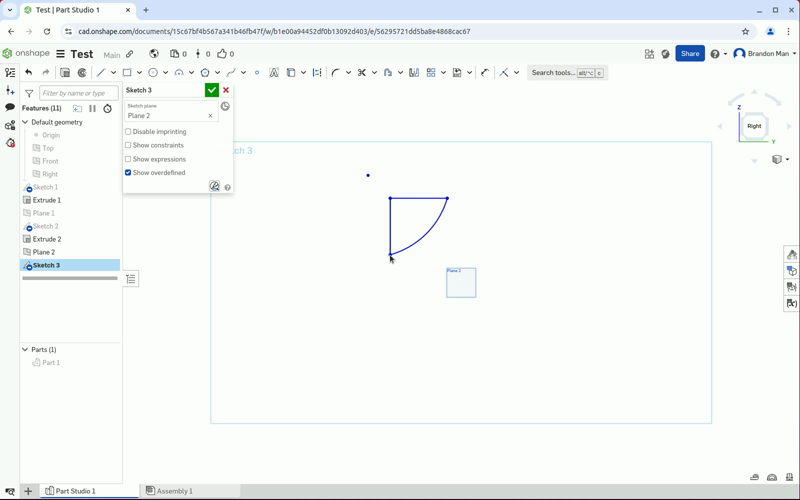
mouse_move(426, 216)
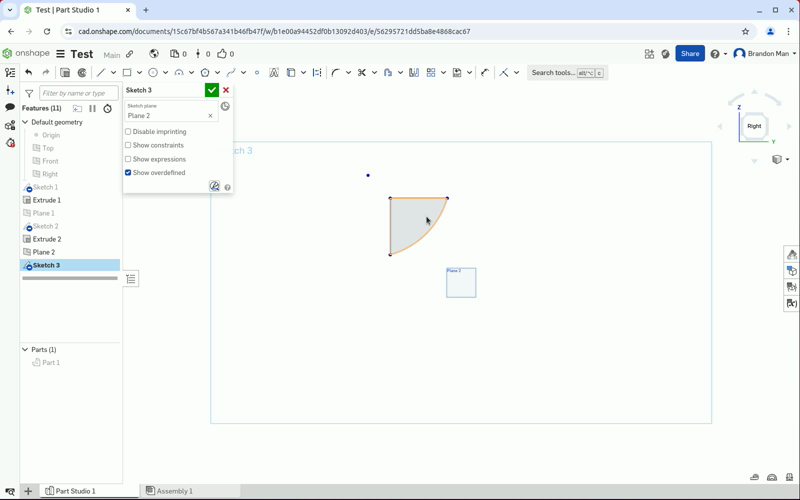
click(426, 216)
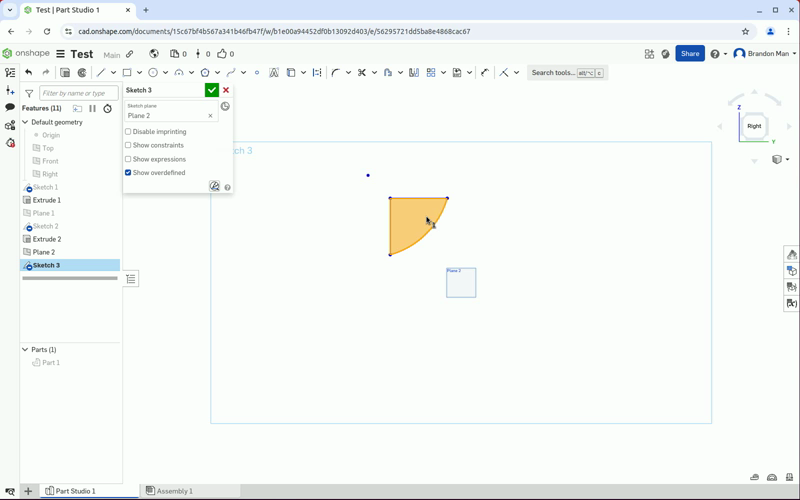
mouse_move(73, 352)
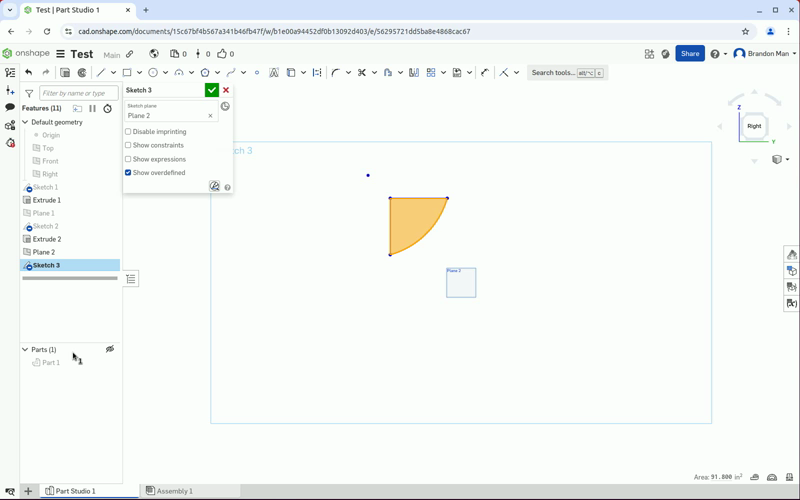
key(shift+y)
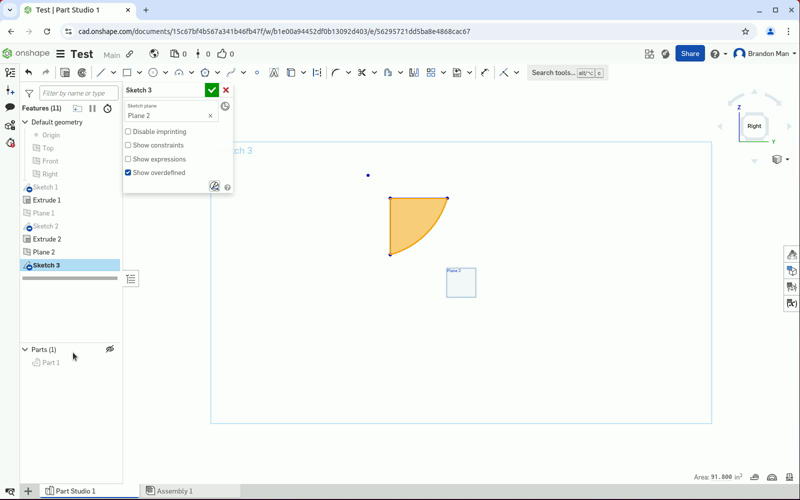
key(shift+e)
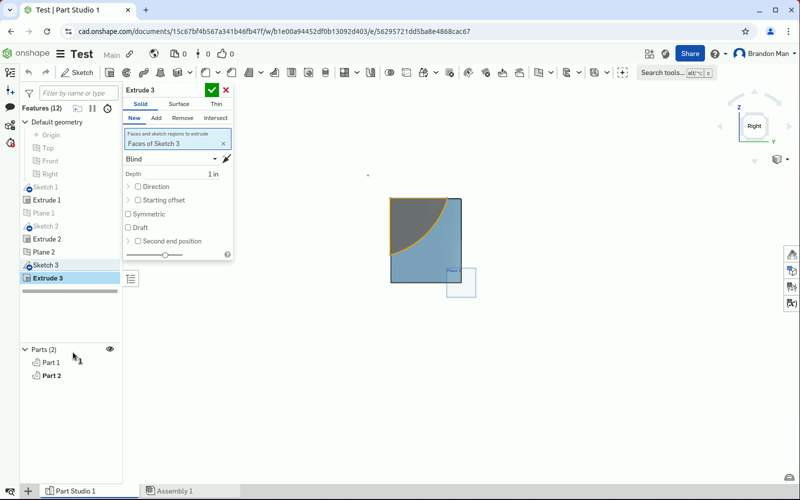
mouse_move(143, 106)
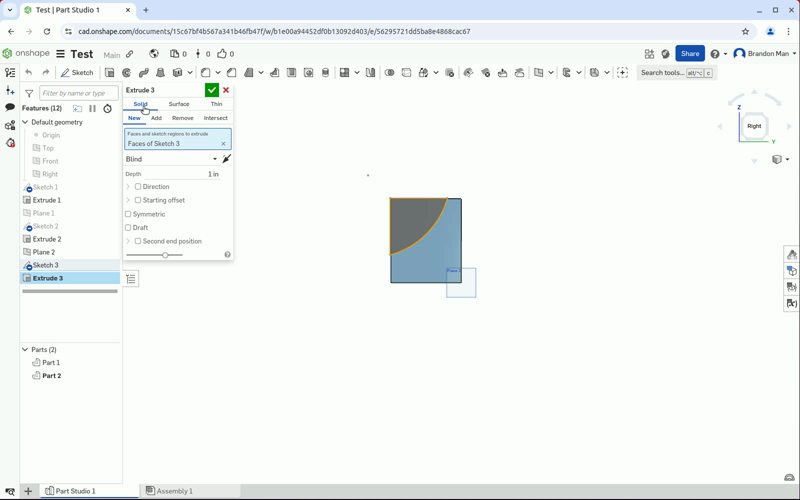
click(143, 106)
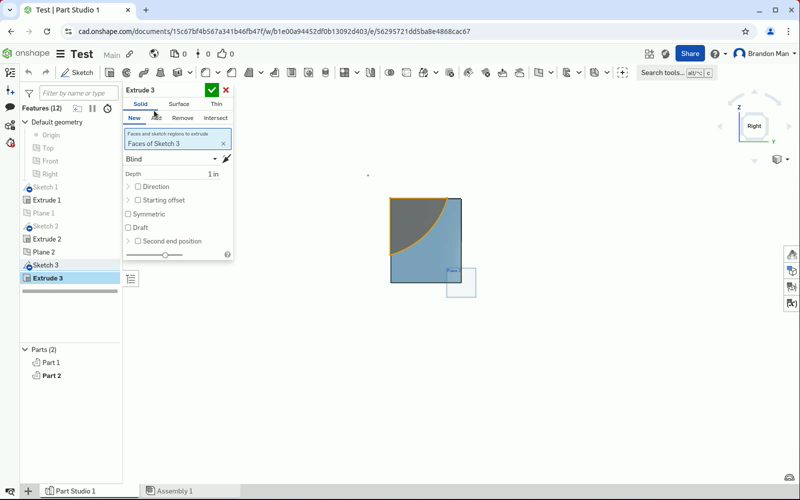
mouse_move(186, 120)
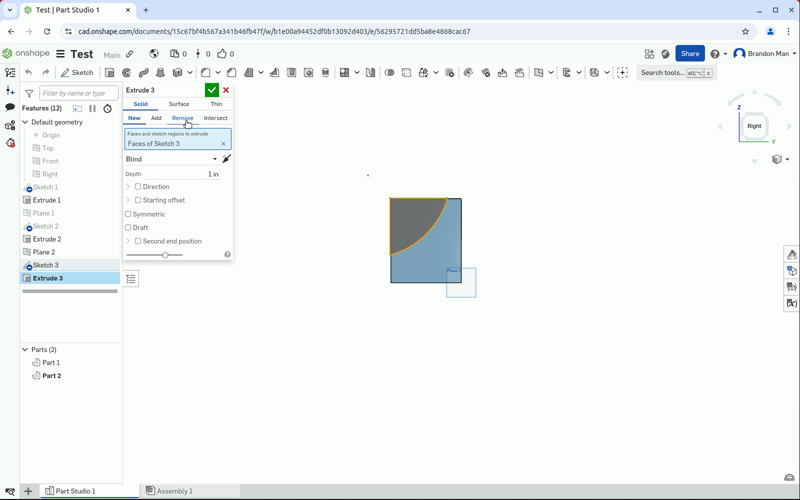
click(186, 120)
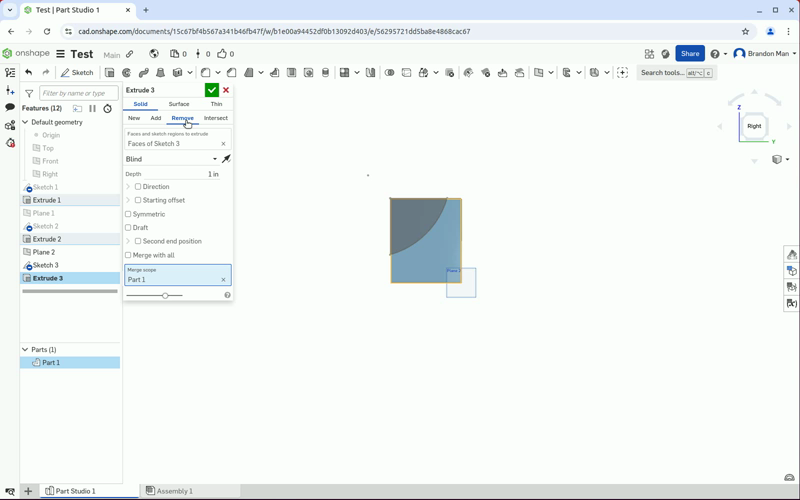
key(tab, 4)
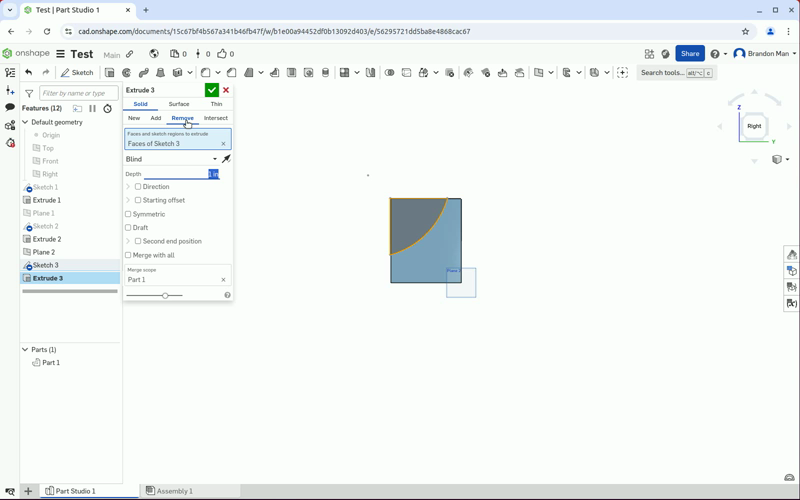
text(30.811)
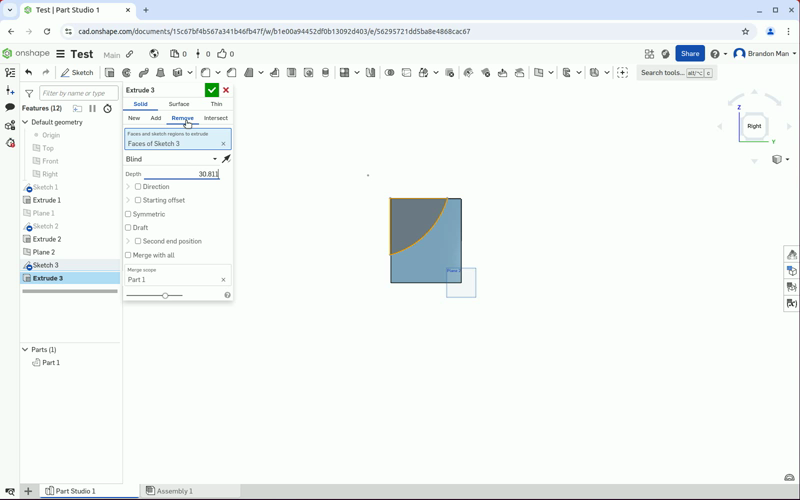
key(tab, 6)
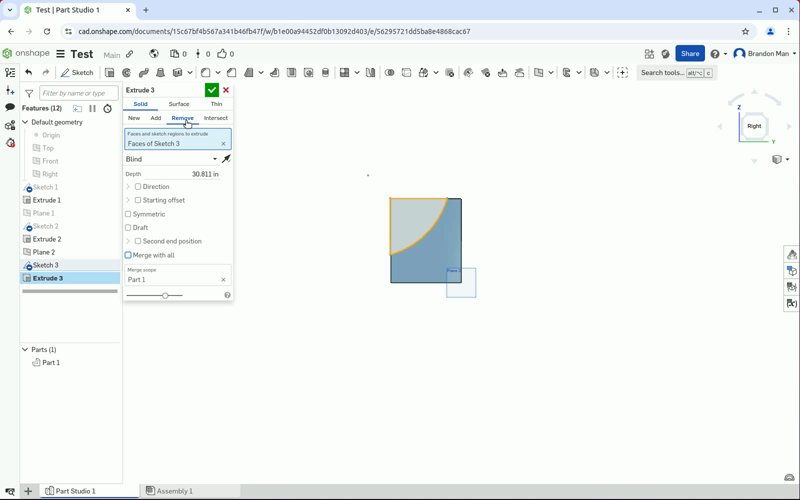
key(space)
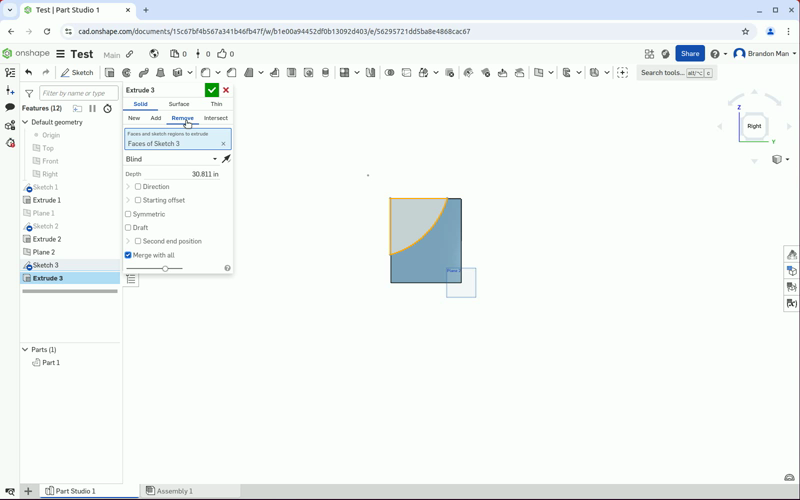
key(enter)
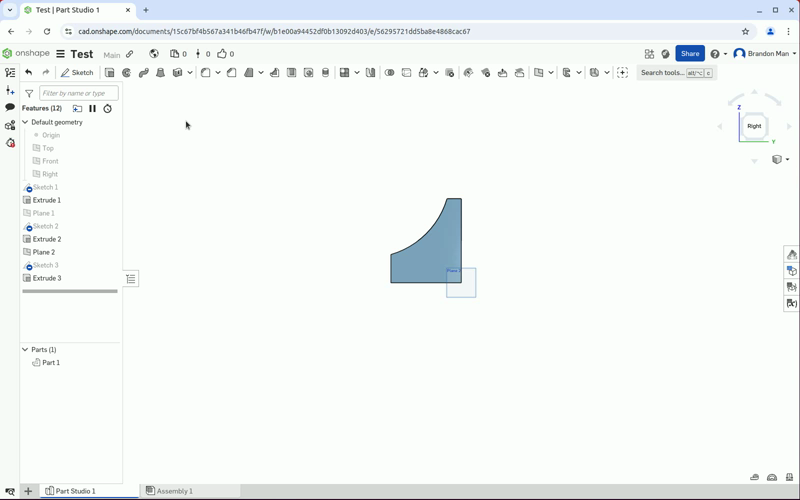
key(shift+h)
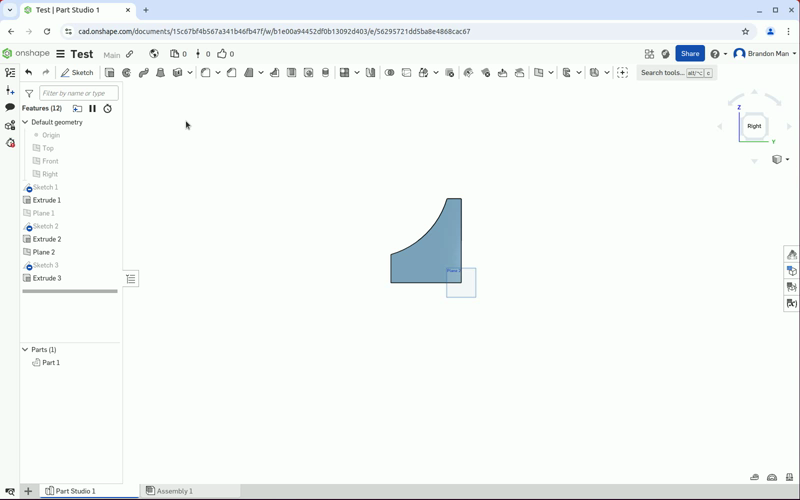
key(shift+h)
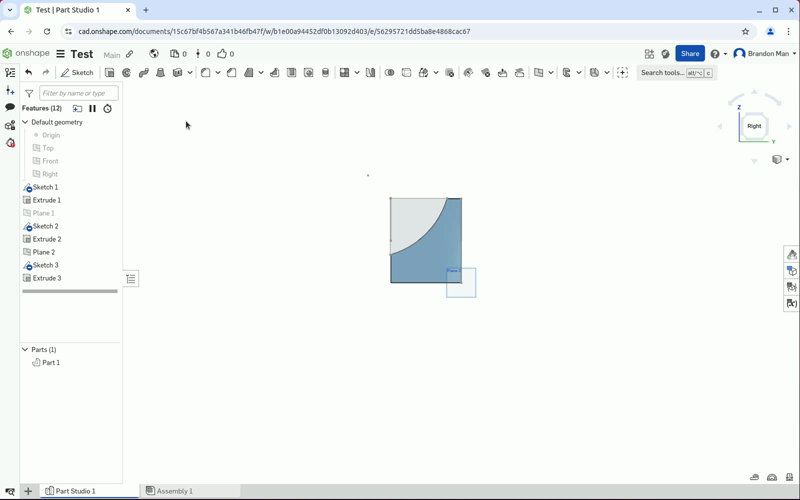
key(shift+7)
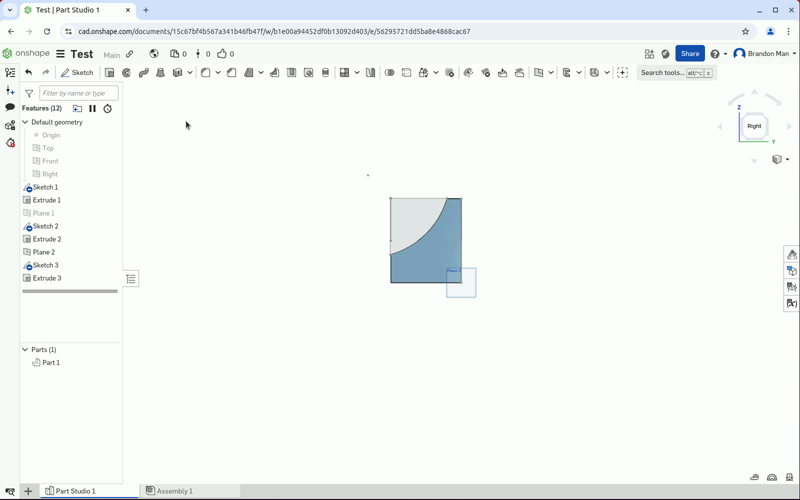
key(right, 2)
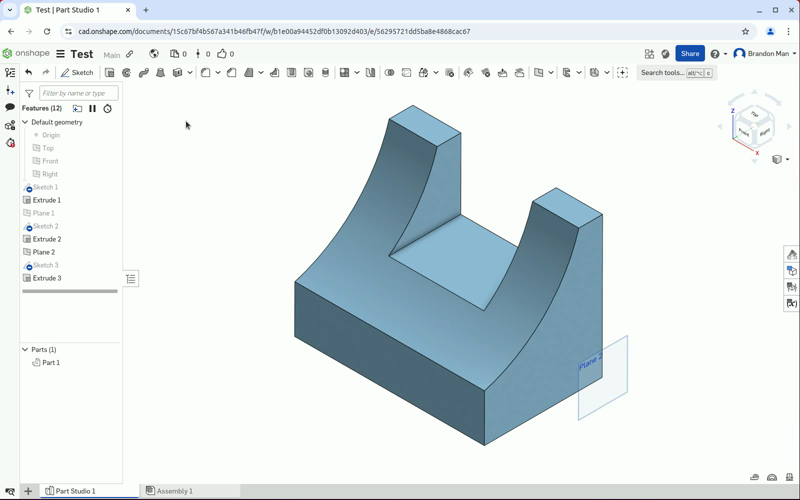
key(down, 2)
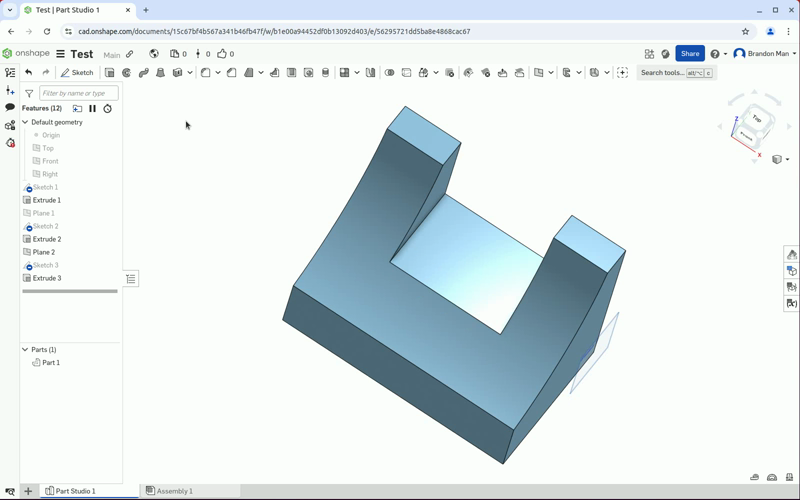
key(up, 2)
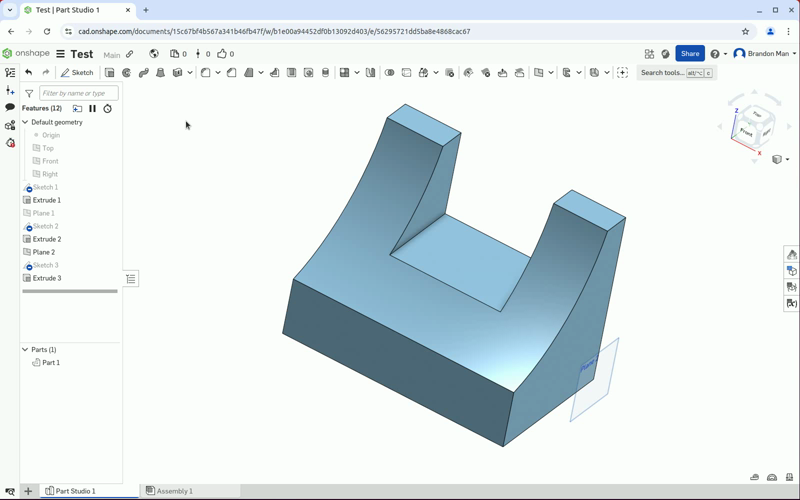
key(left, 2)
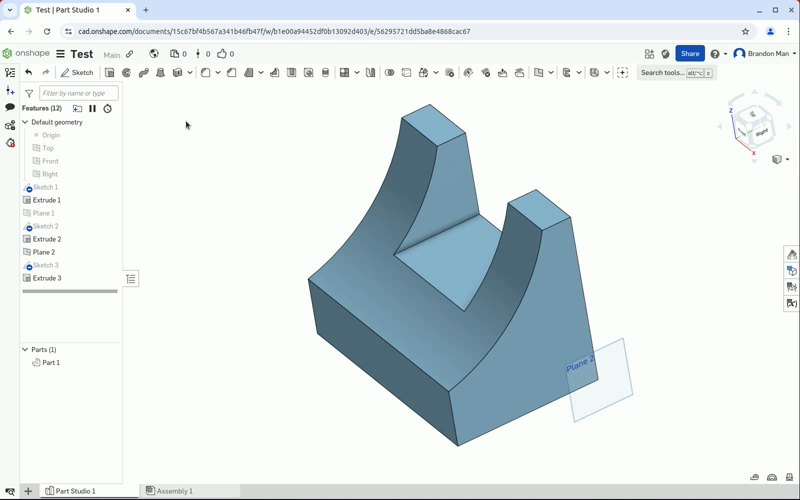
mouse_move(73, 189)
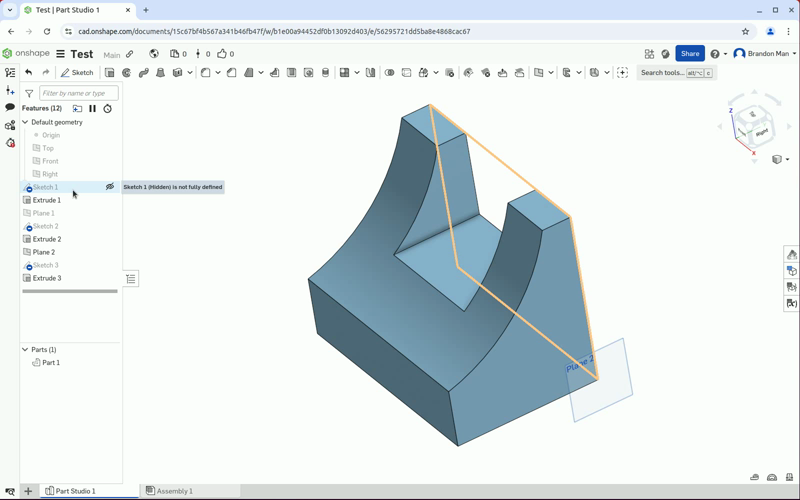
click(73, 189)